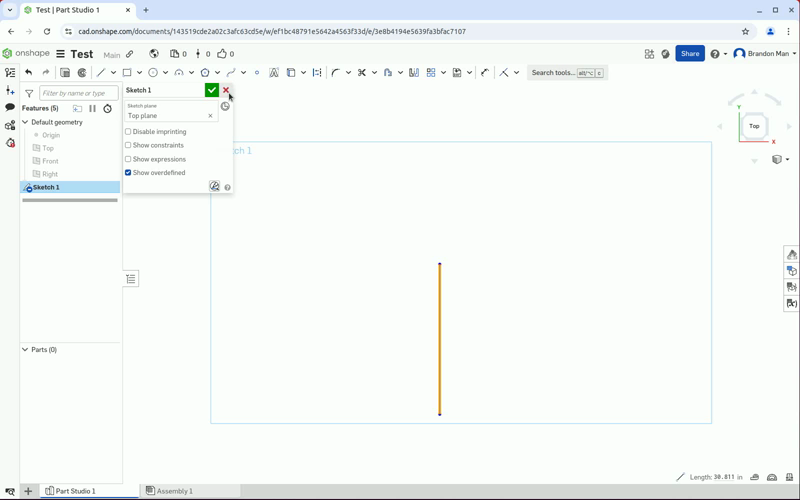
key(shift+h)
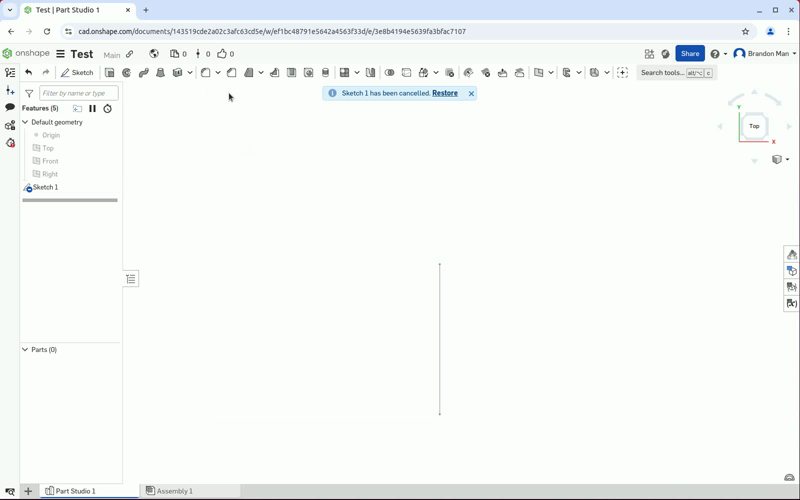
key(shift+s)
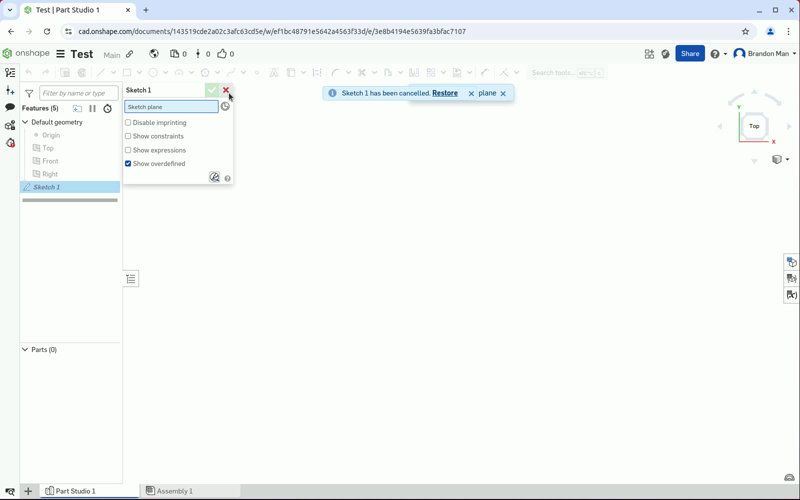
mouse_move(73, 150)
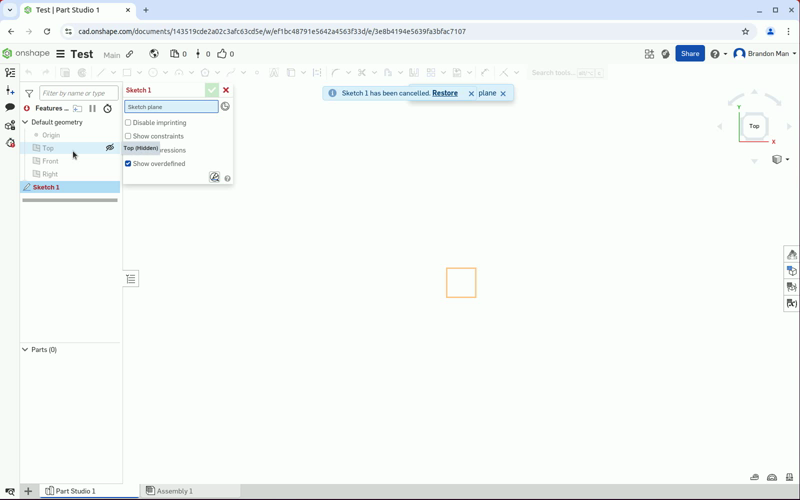
click(73, 150)
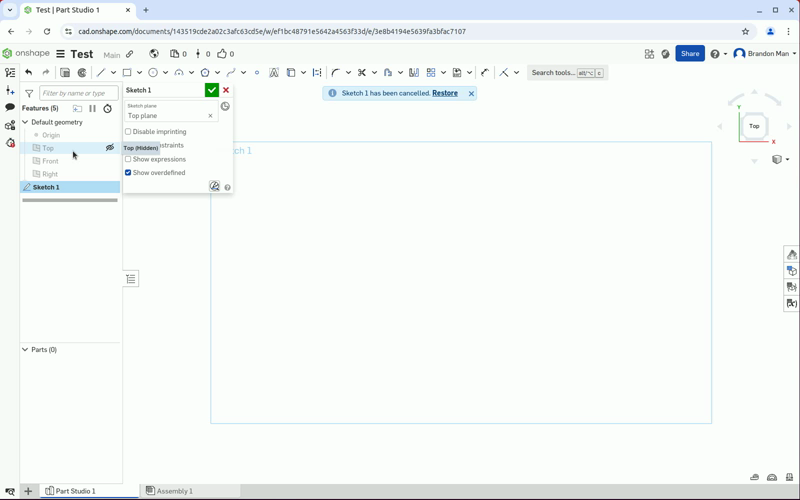
mouse_move(73, 352)
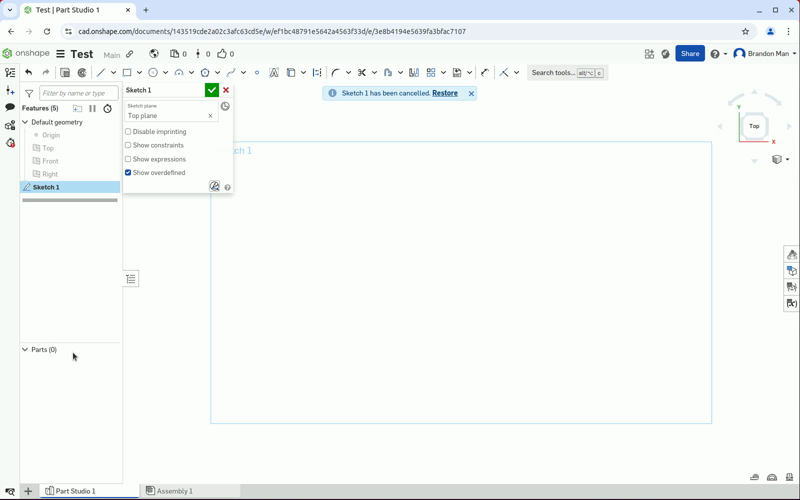
key(y)
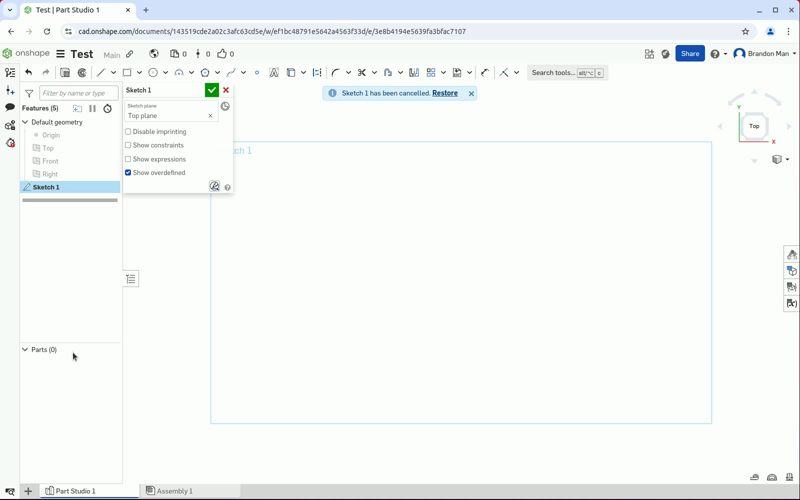
key(l)
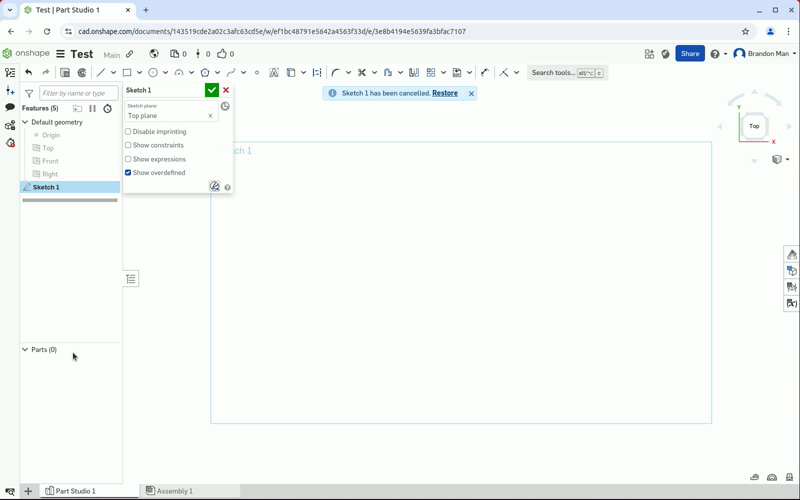
key_down(shift)
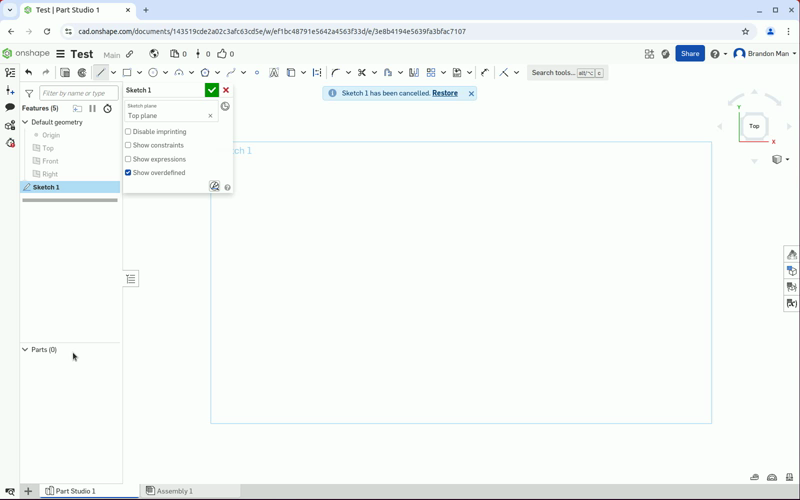
mouse_move(349, 282)
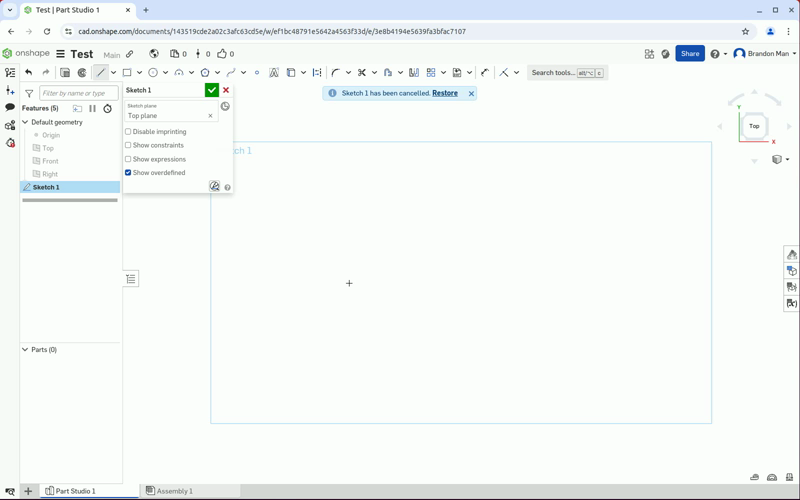
click(349, 282)
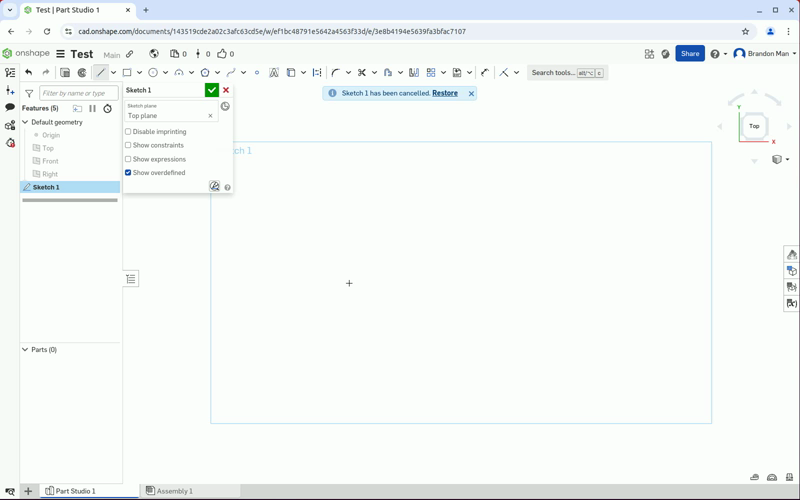
key_up(shift)
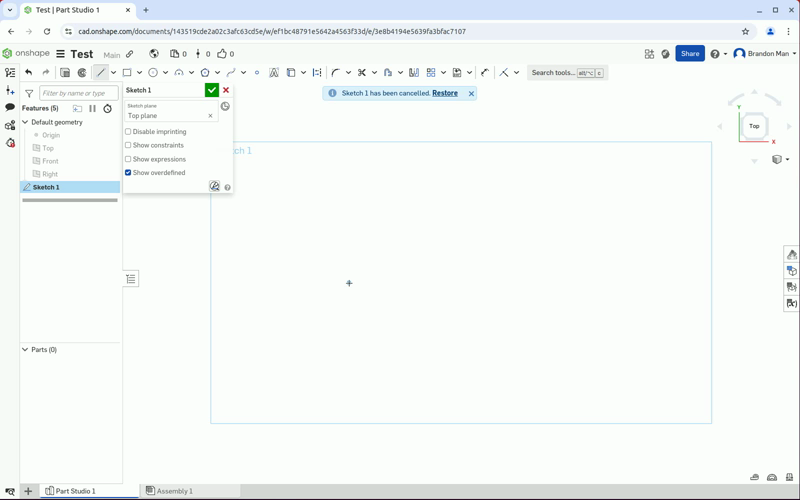
key_down(shift)
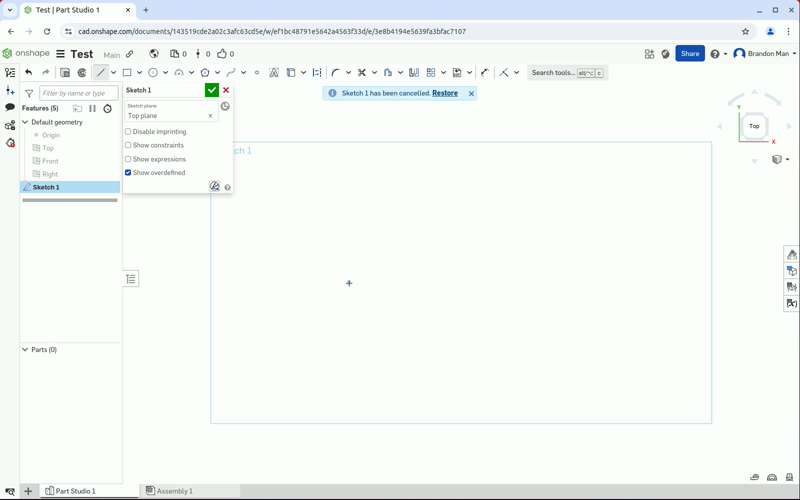
mouse_move(405, 378)
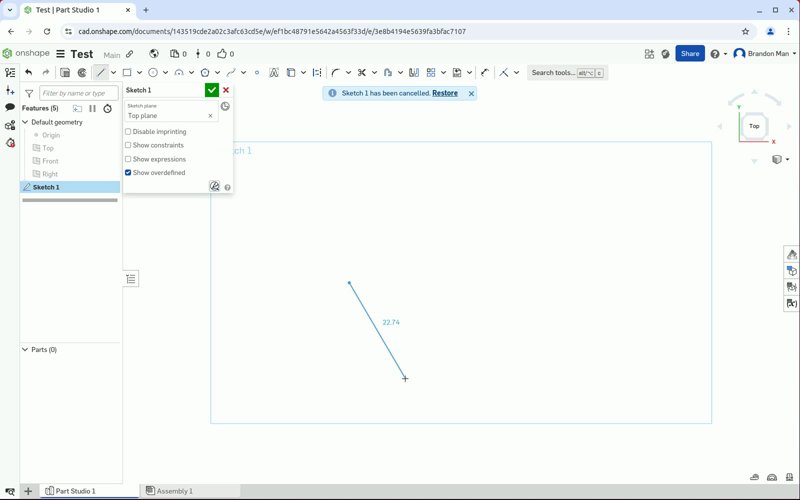
click(405, 378)
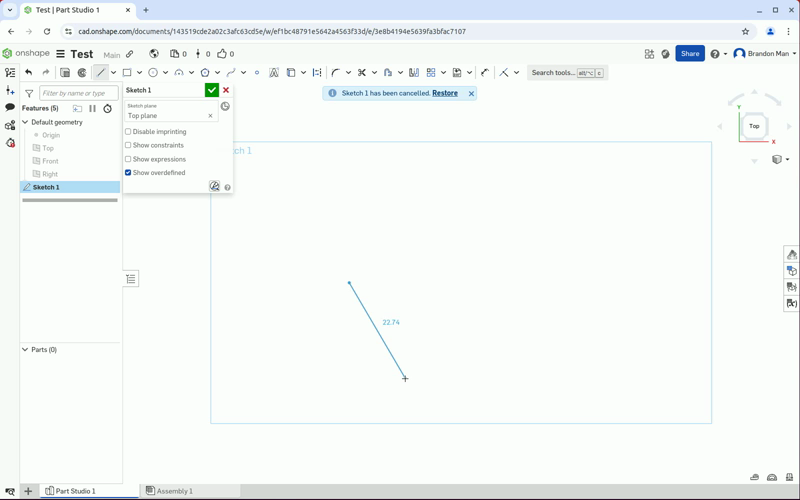
key_up(shift)
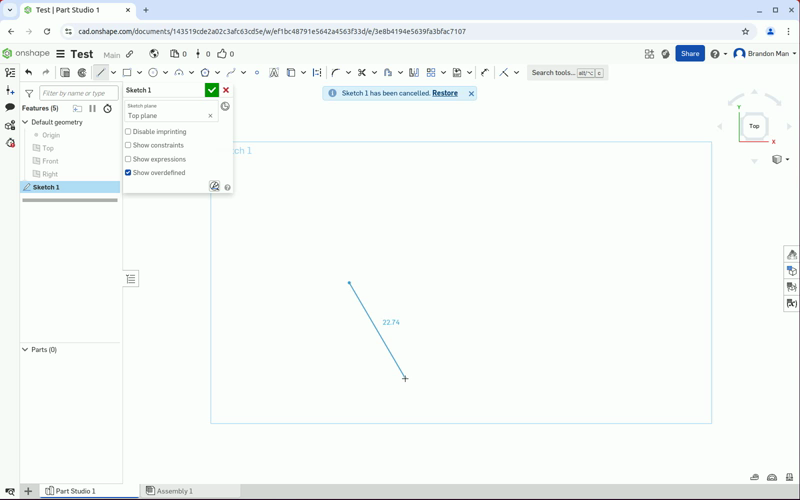
key_down(shift)
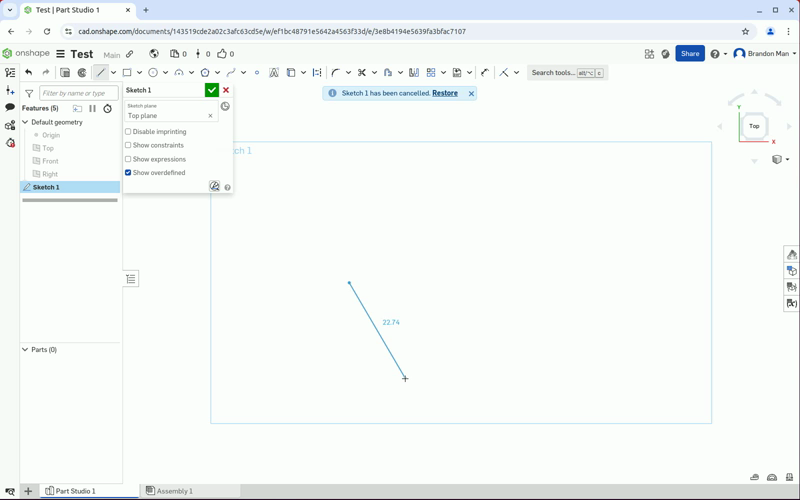
mouse_move(514, 378)
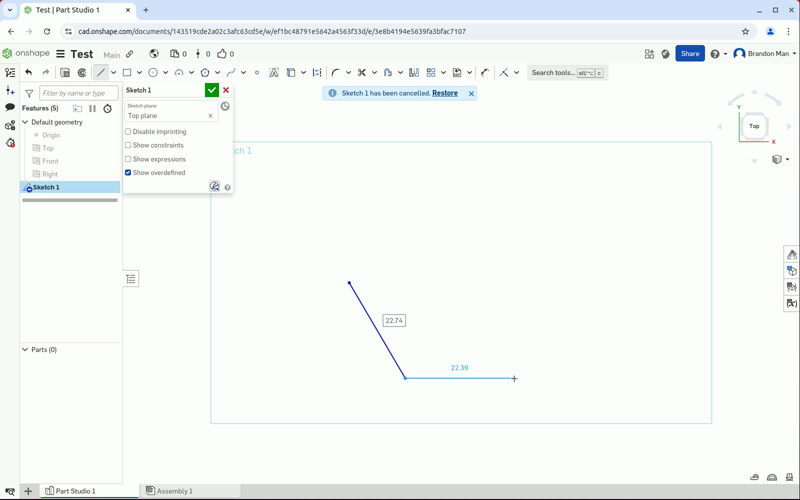
click(514, 378)
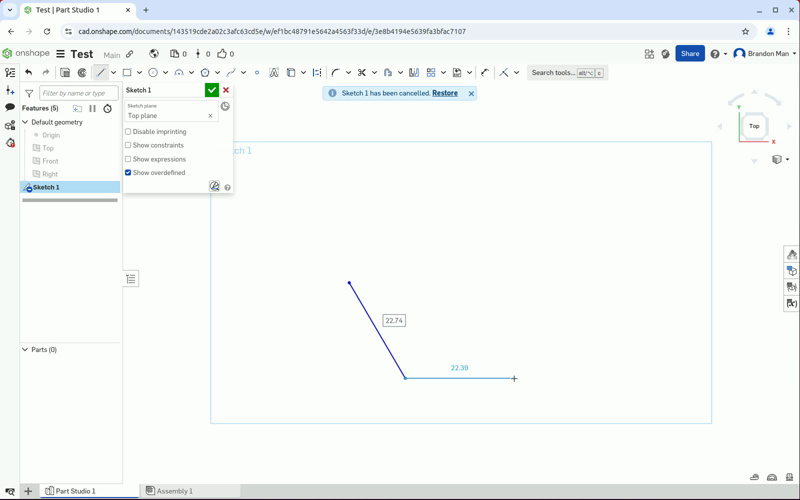
key_up(shift)
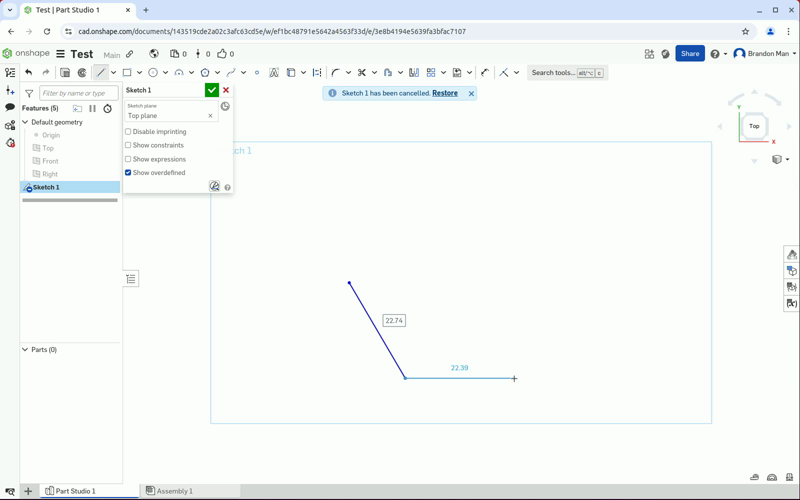
key_down(shift)
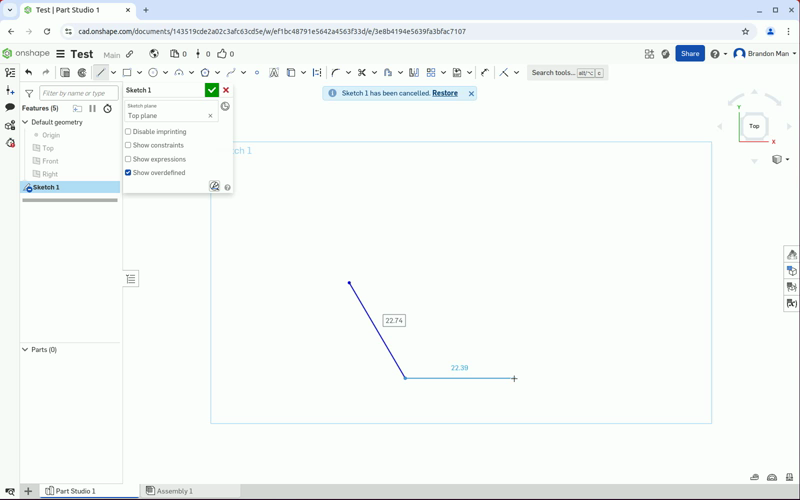
mouse_move(569, 282)
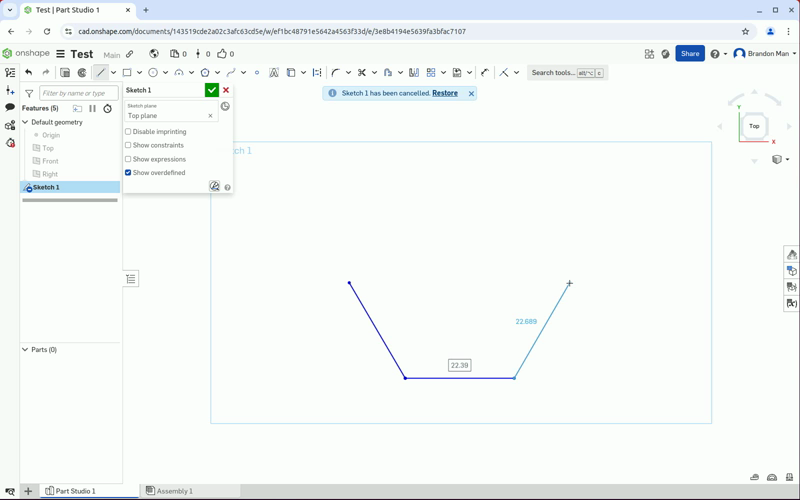
click(569, 282)
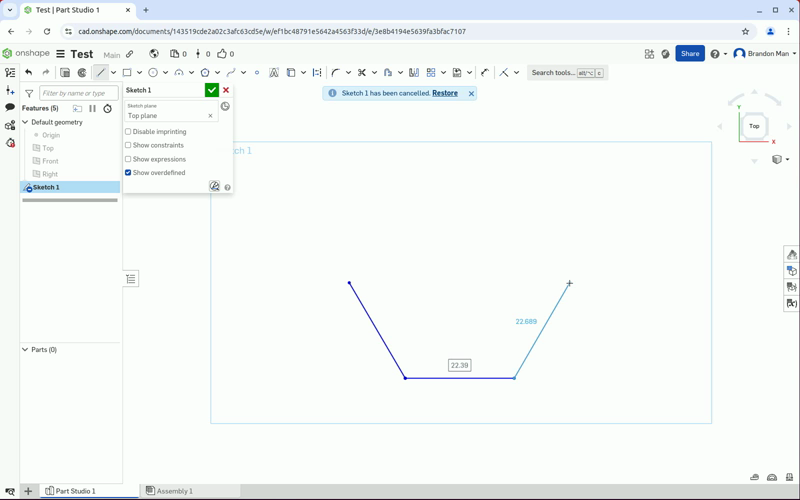
key_up(shift)
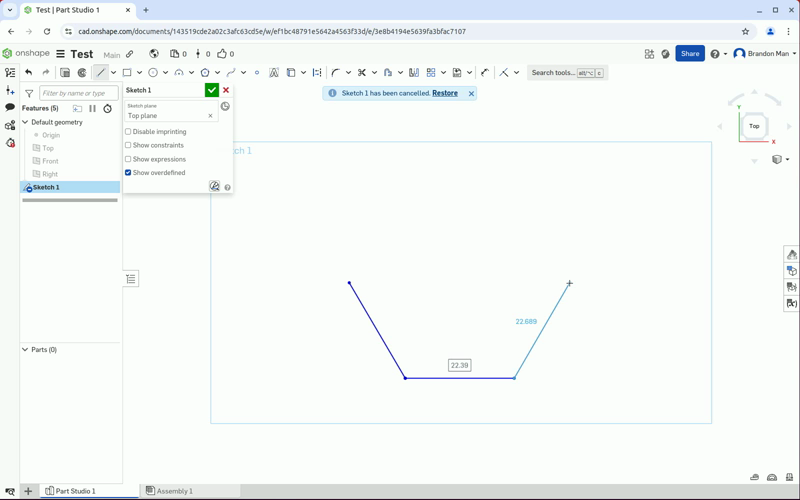
key_down(shift)
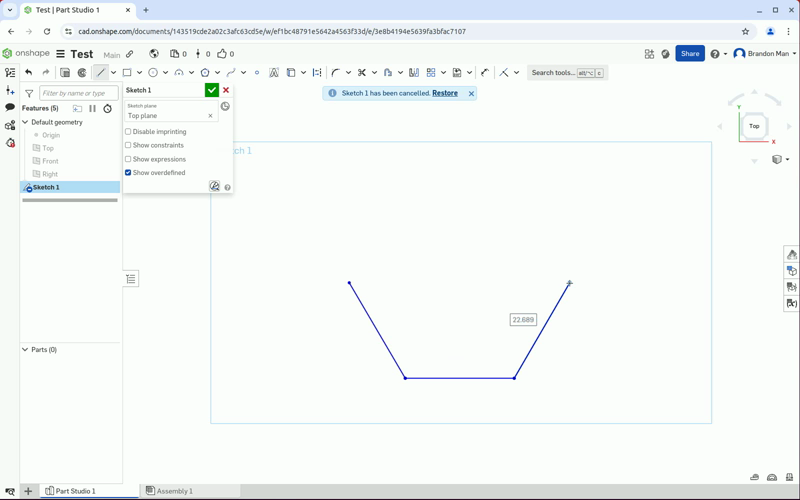
mouse_move(514, 187)
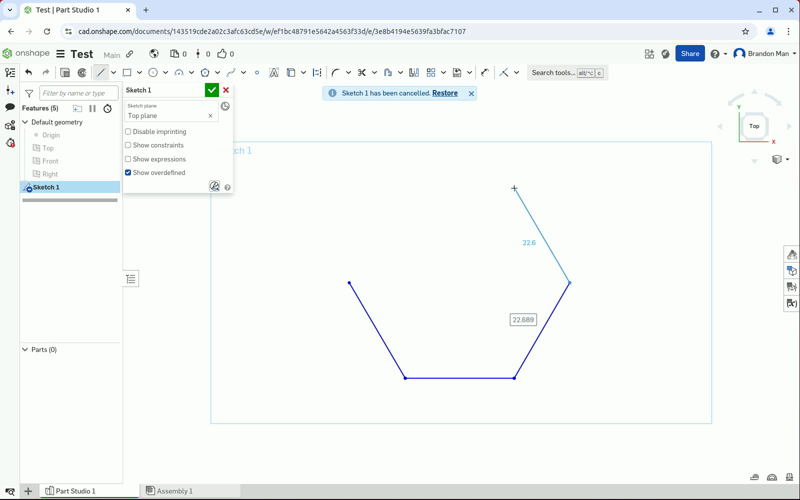
click(514, 187)
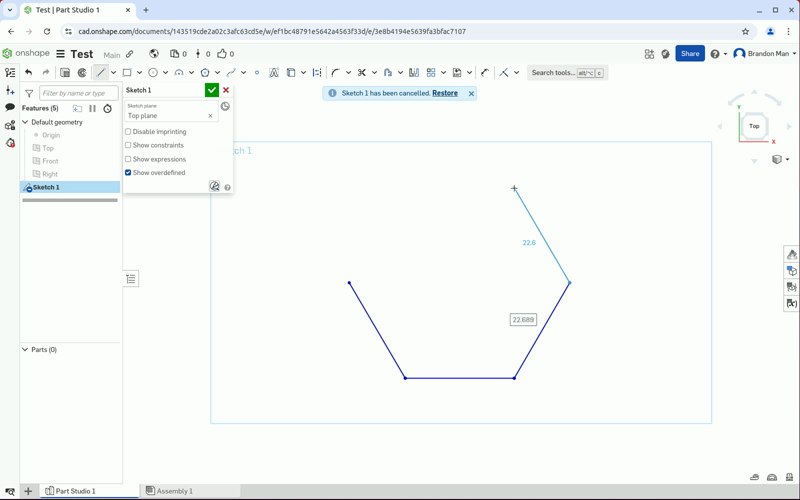
key_up(shift)
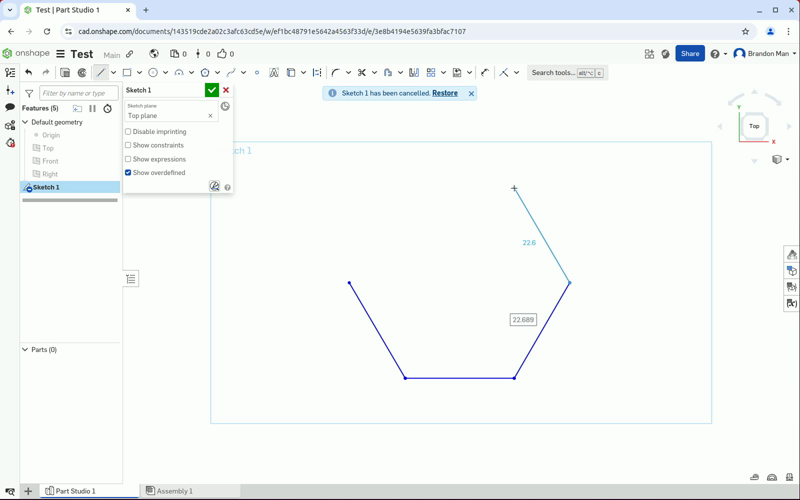
key_down(shift)
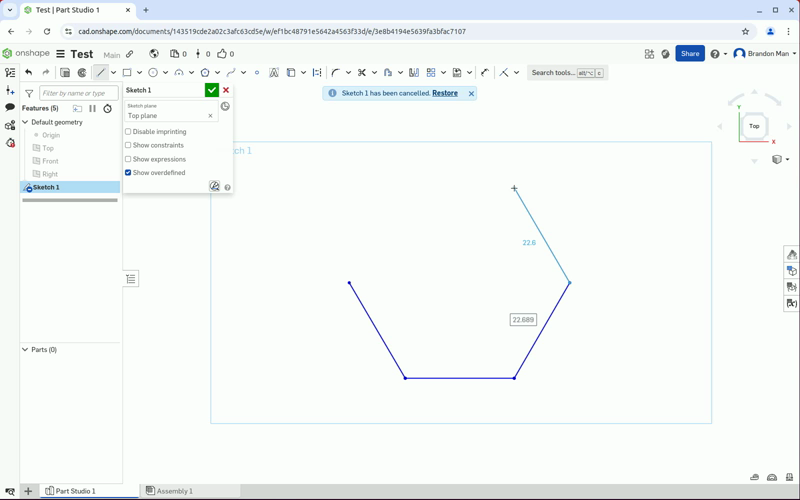
mouse_move(405, 187)
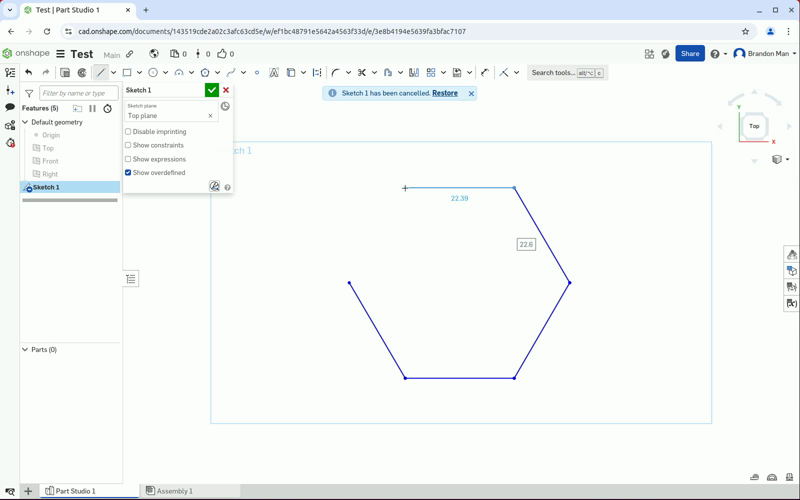
click(405, 187)
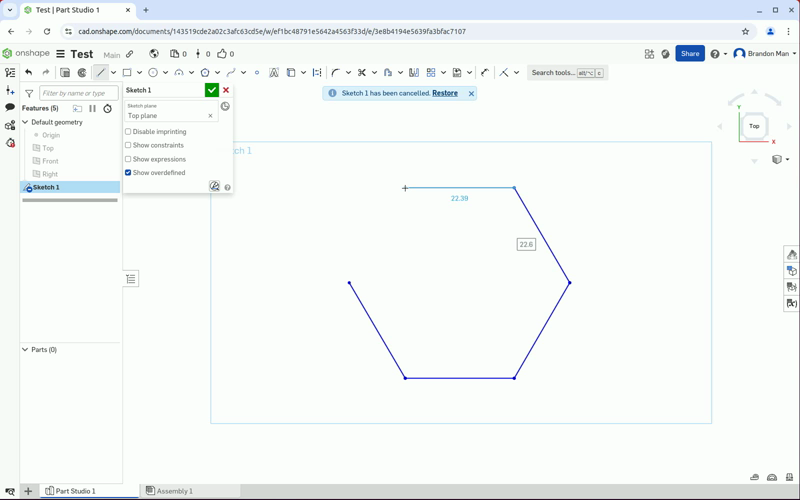
key_up(shift)
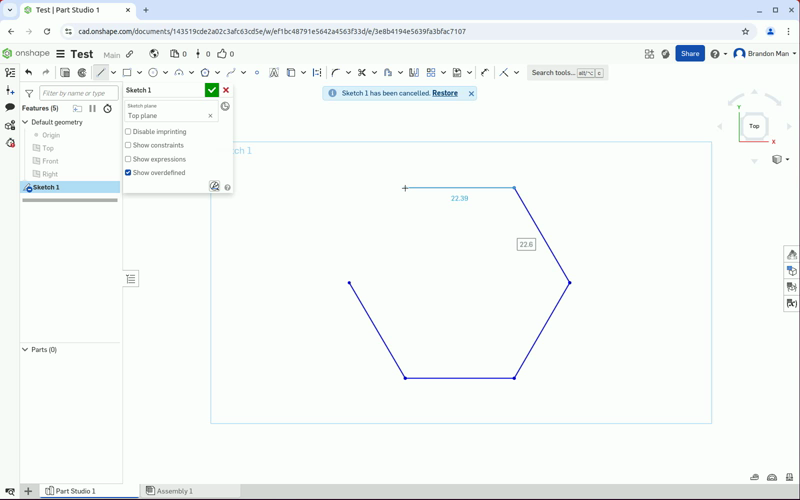
key_down(shift)
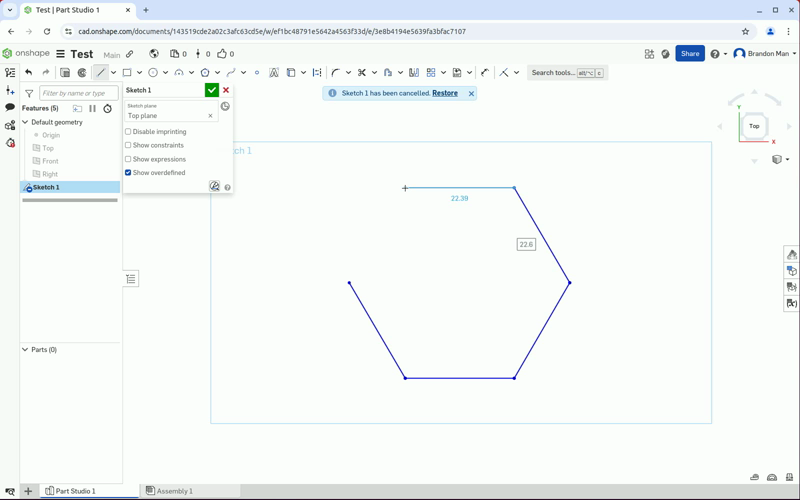
mouse_move(349, 282)
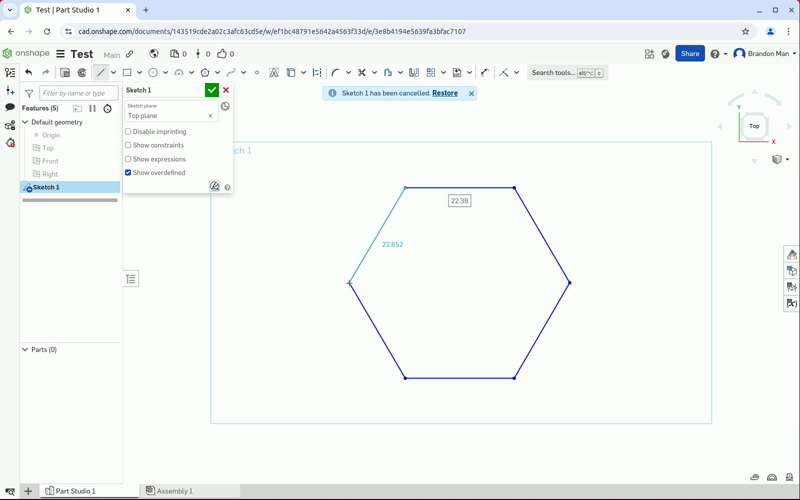
key_up(shift)
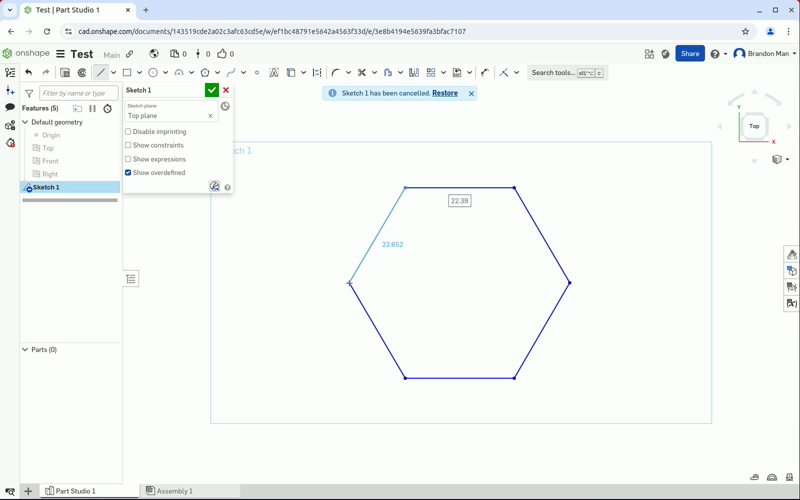
click(349, 282)
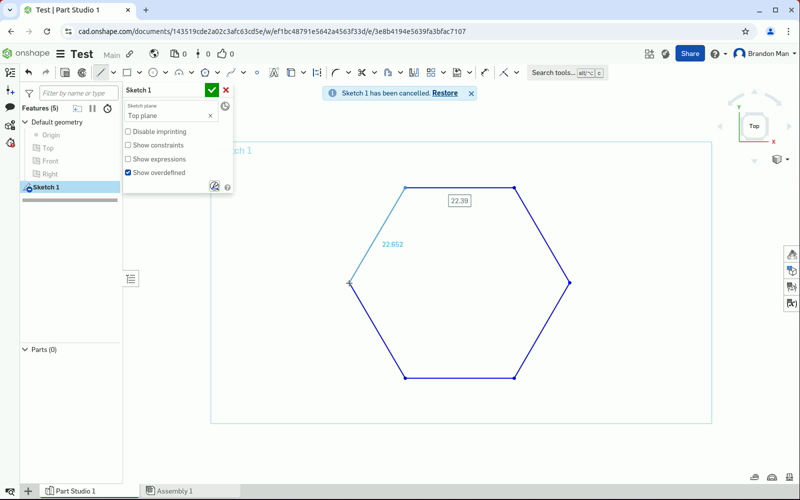
key(esc)
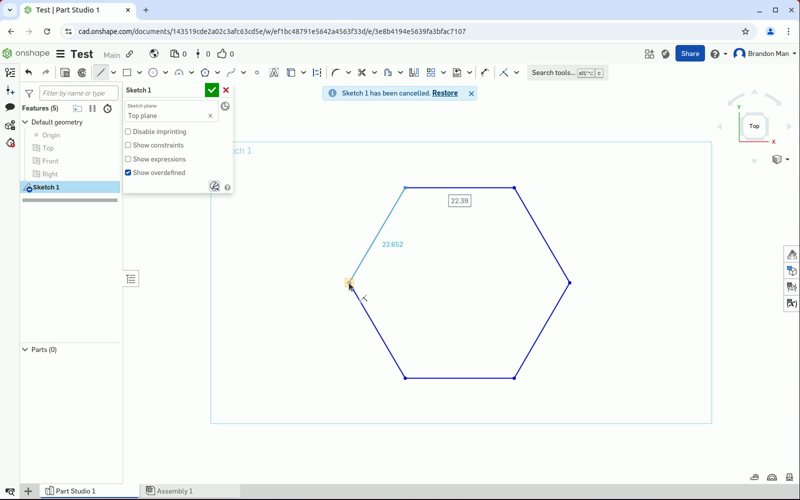
mouse_move(435, 326)
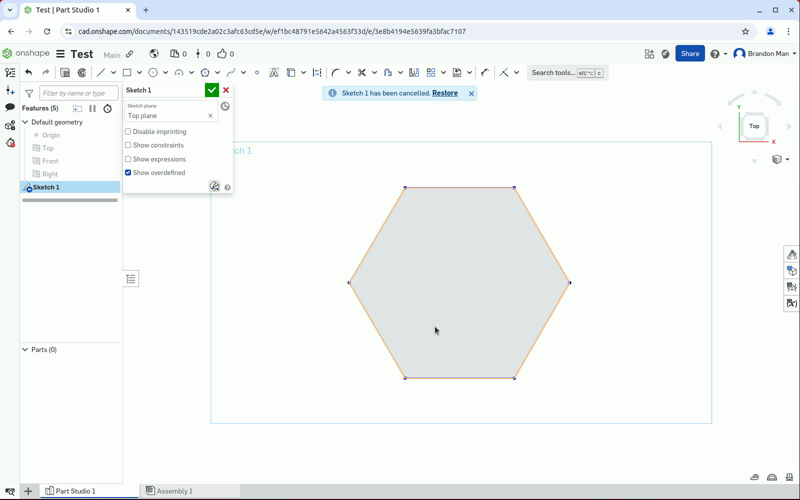
click(435, 326)
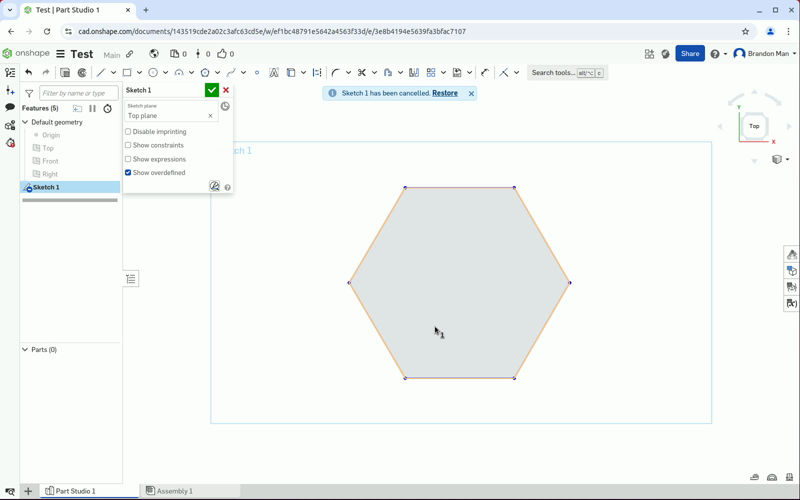
mouse_move(73, 352)
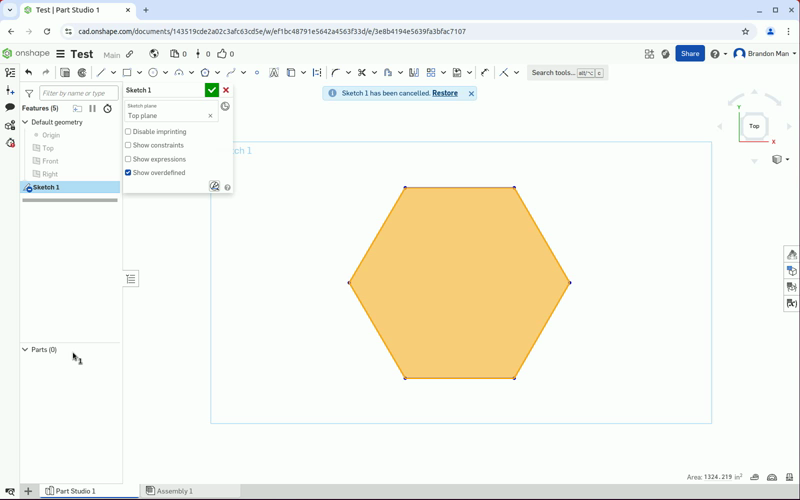
key(shift+y)
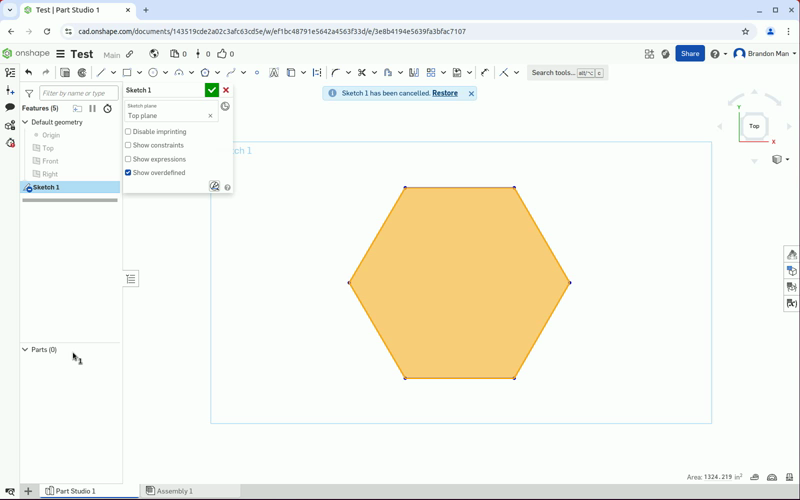
key(shift+e)
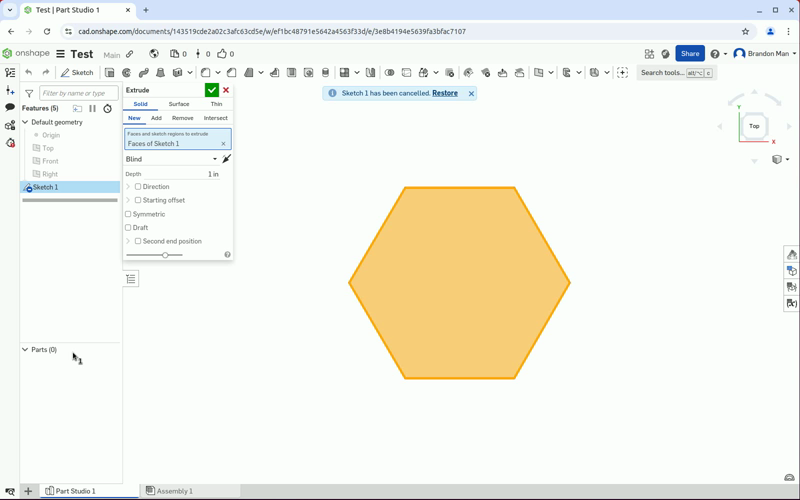
mouse_move(143, 106)
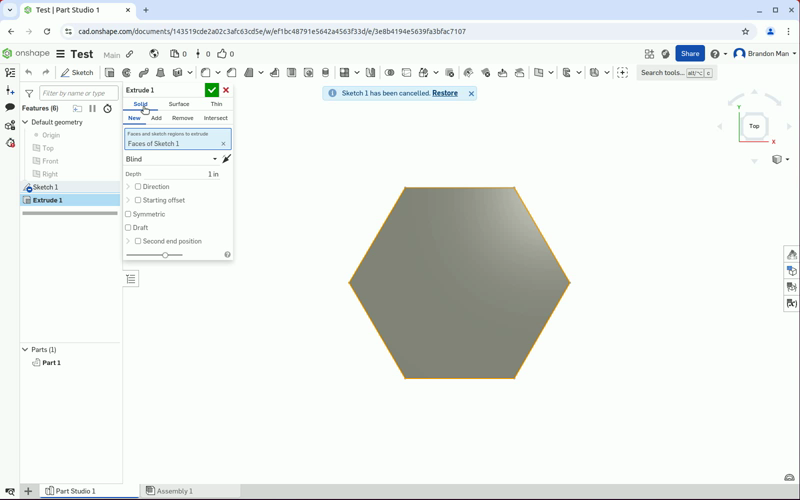
click(143, 106)
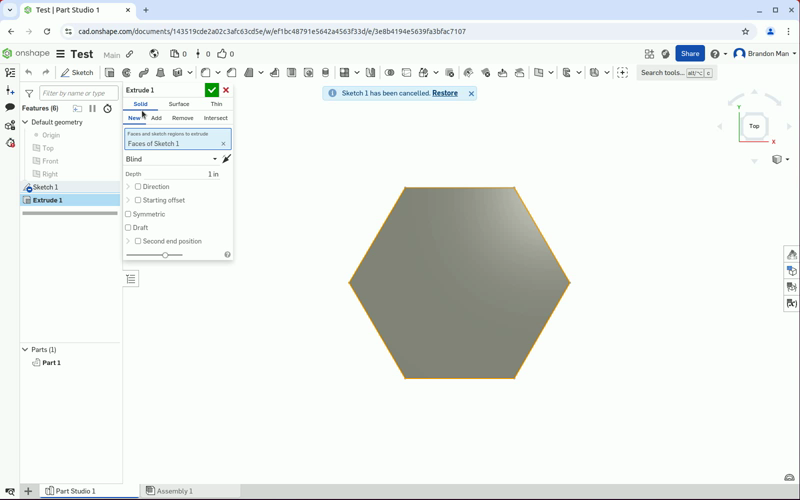
mouse_move(137, 120)
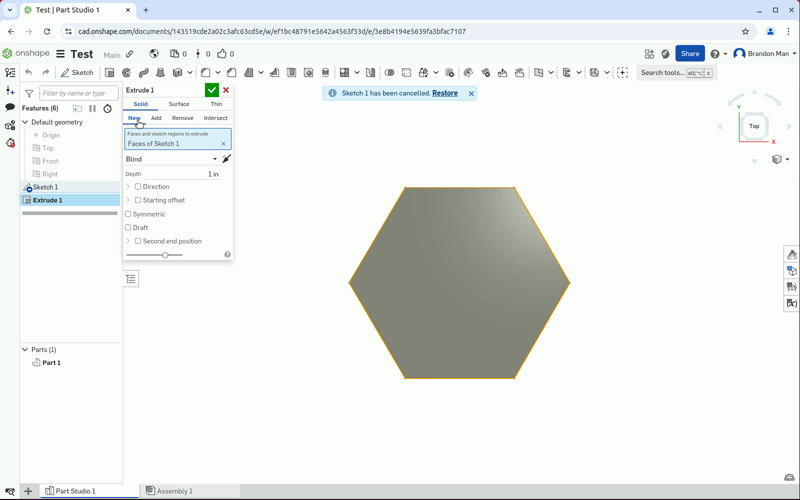
click(137, 120)
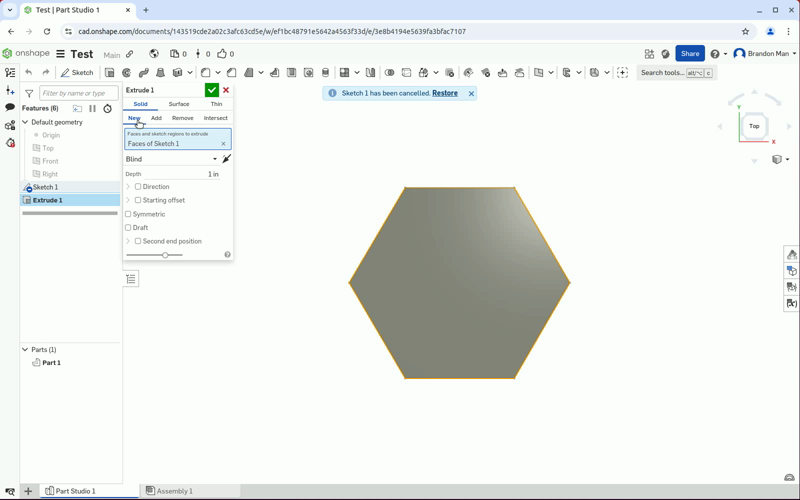
key(tab, 4)
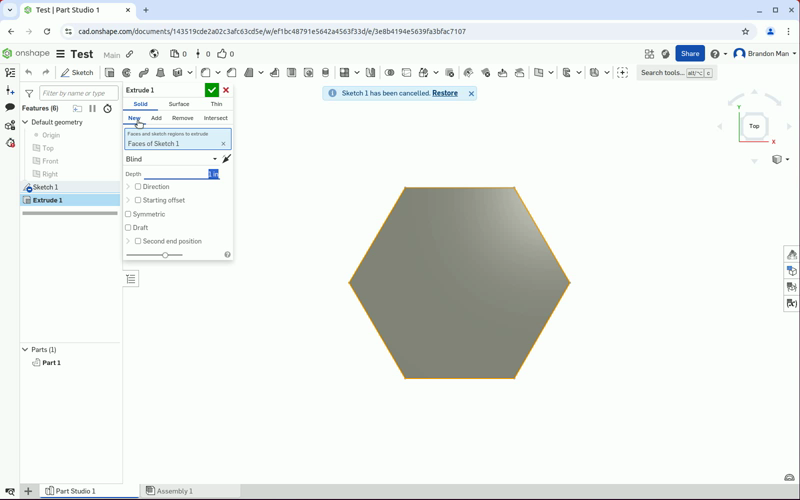
text(15.405)
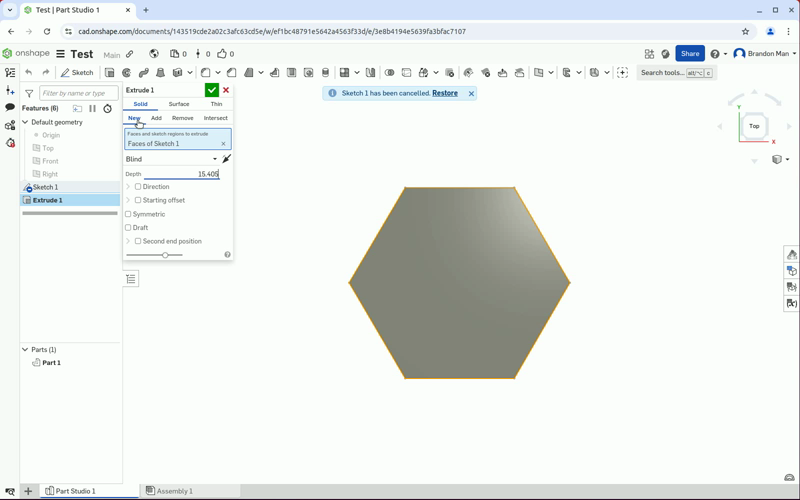
key(enter)
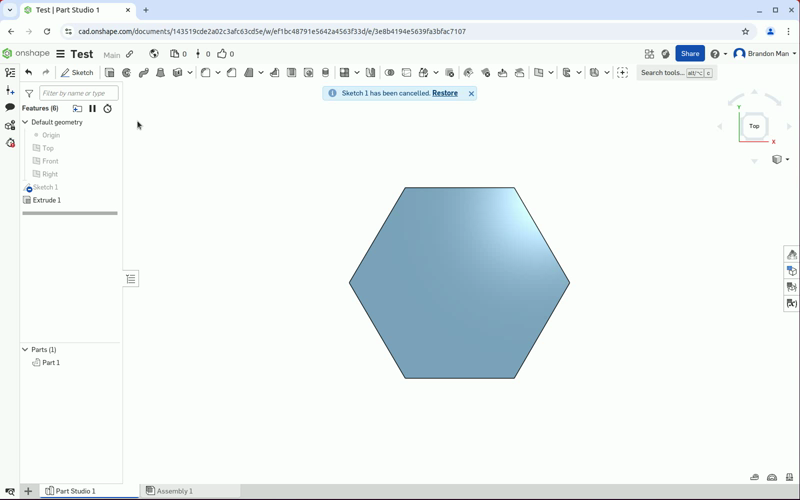
key(shift+h)
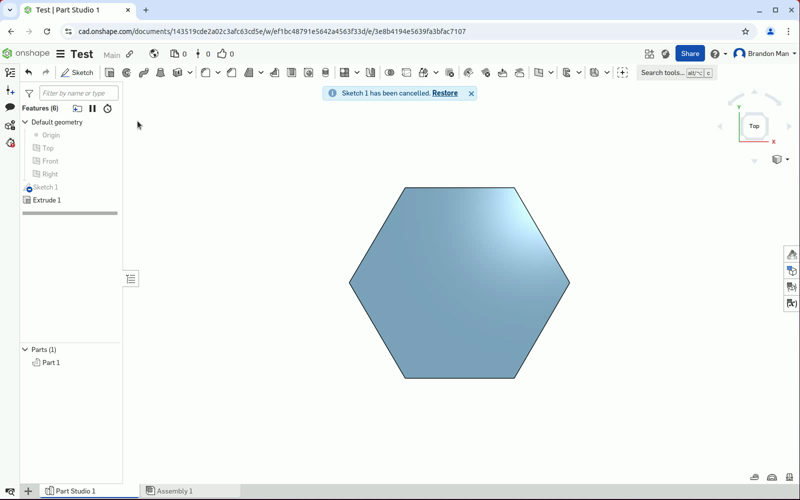
key(shift+h)
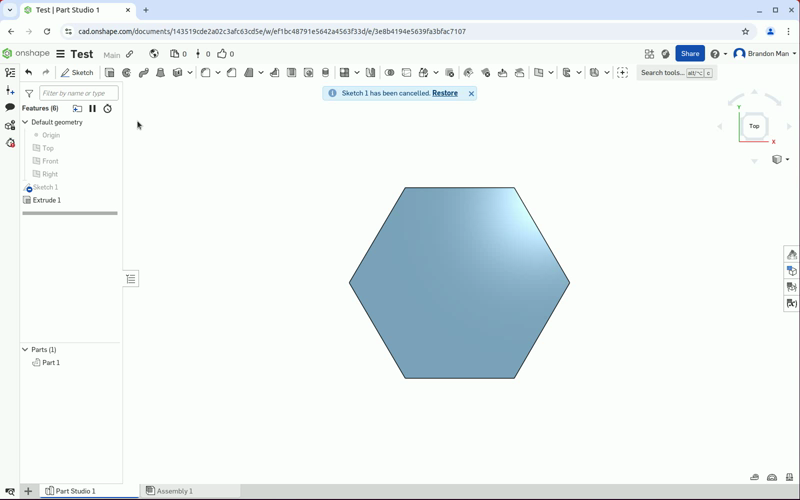
mouse_move(73, 189)
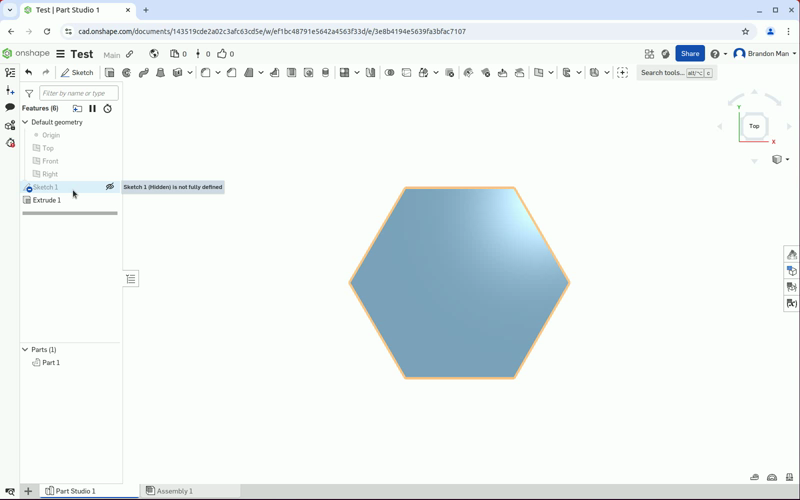
click(73, 189)
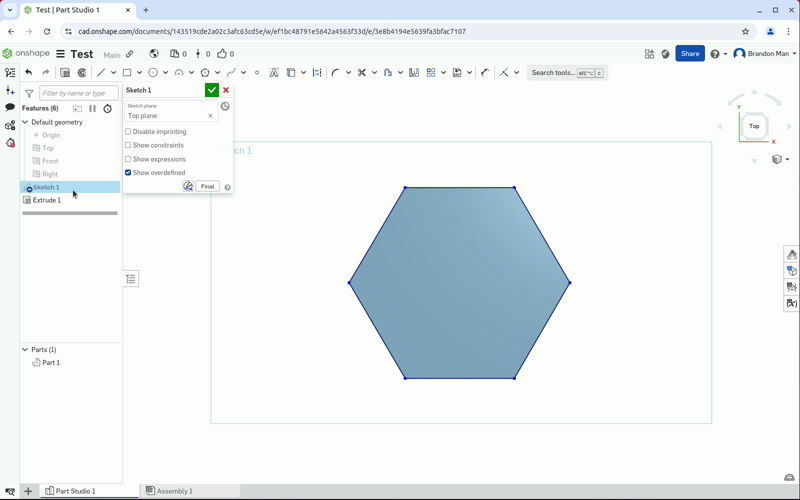
mouse_move(229, 92)
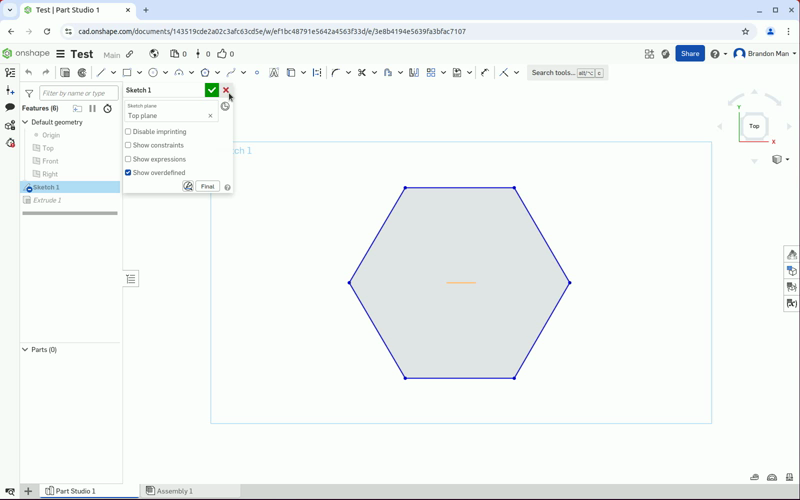
click(229, 92)
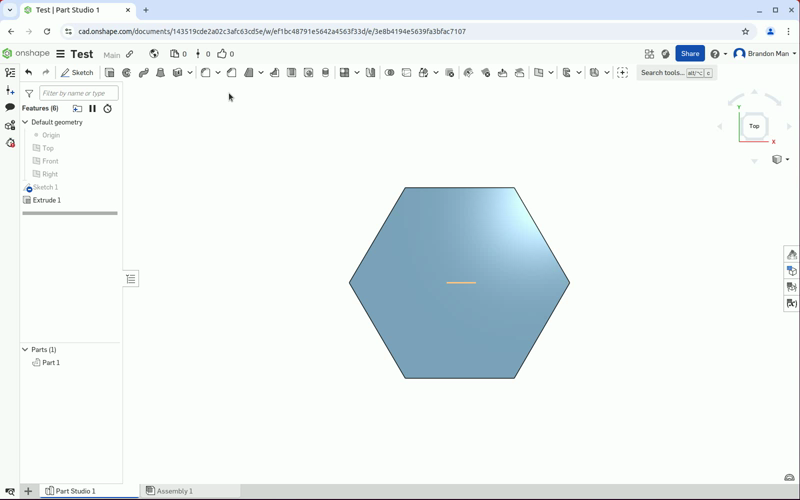
mouse_move(541, 75)
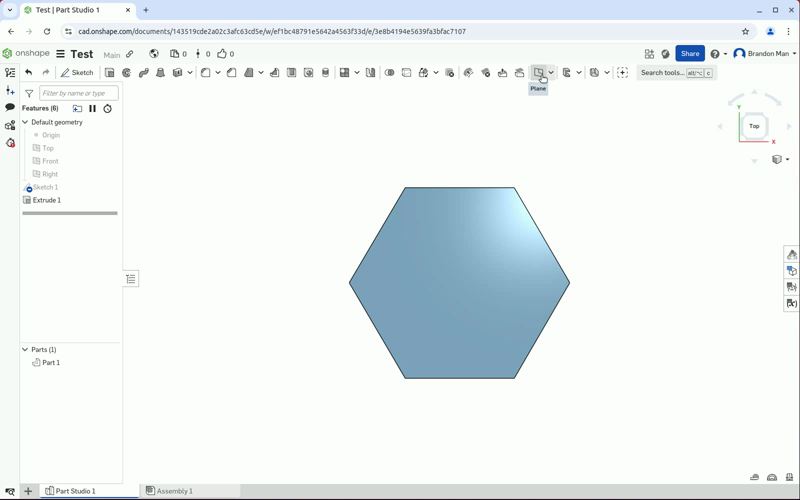
click(541, 75)
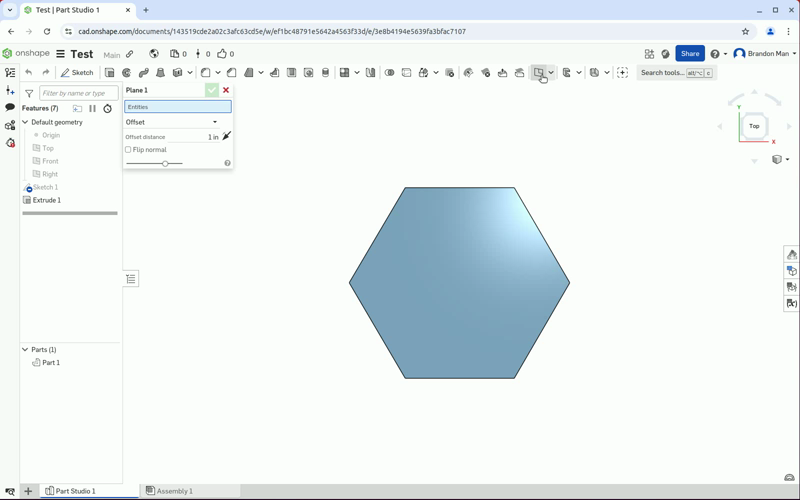
mouse_move(73, 150)
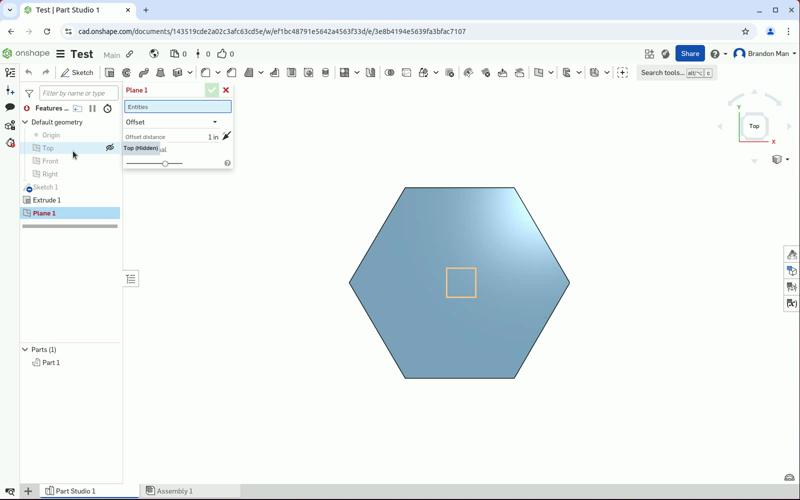
click(73, 150)
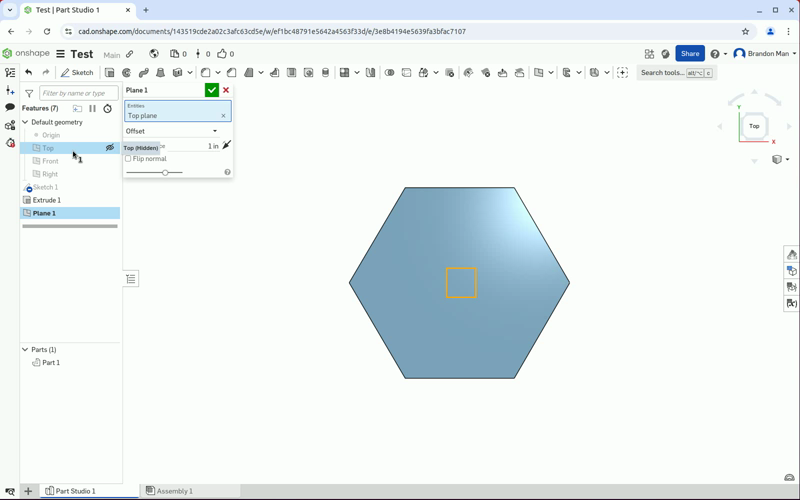
key(tab, 2)
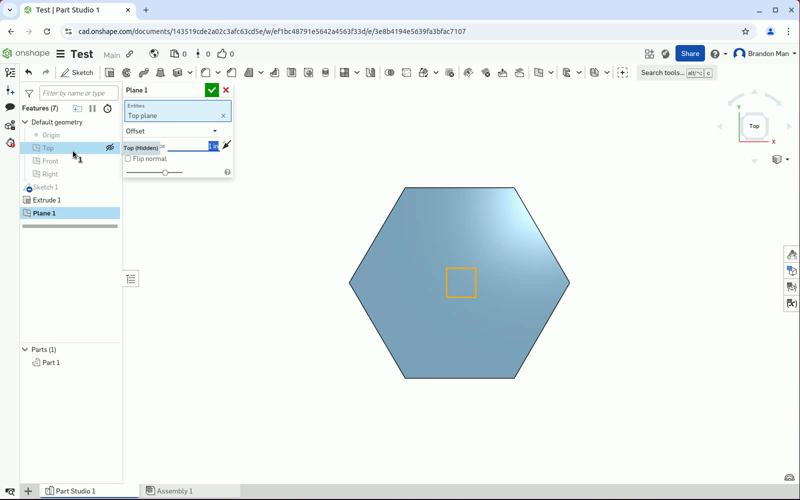
text(15.405)
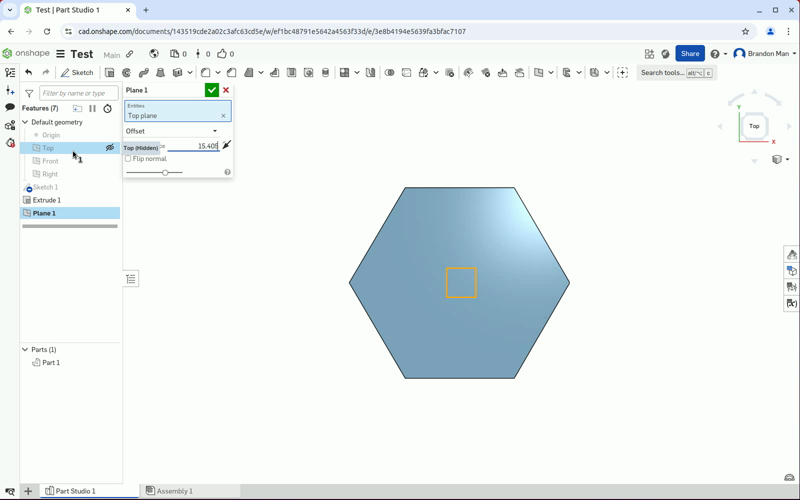
key(enter, 2)
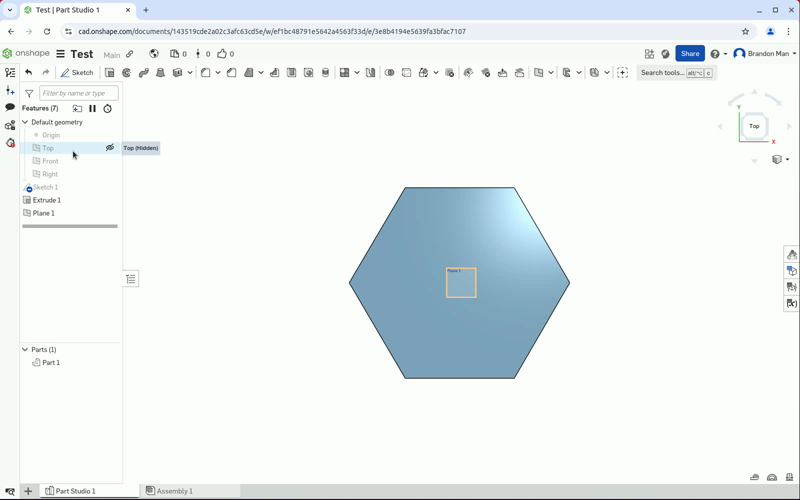
key(shift+s)
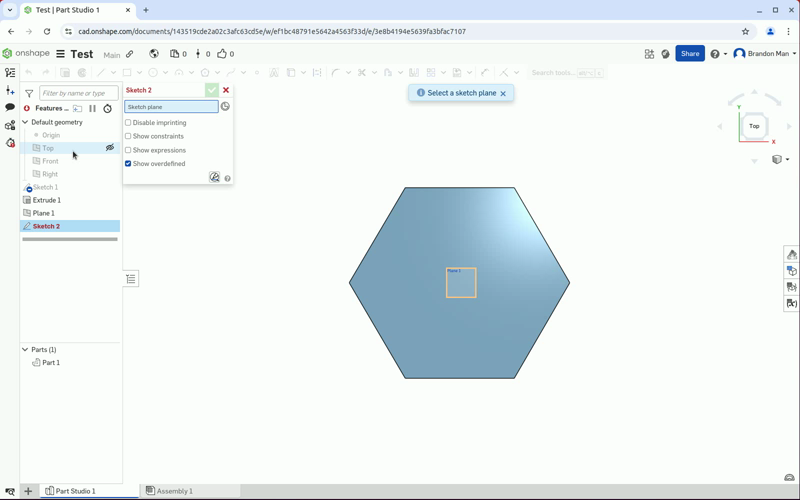
mouse_move(73, 215)
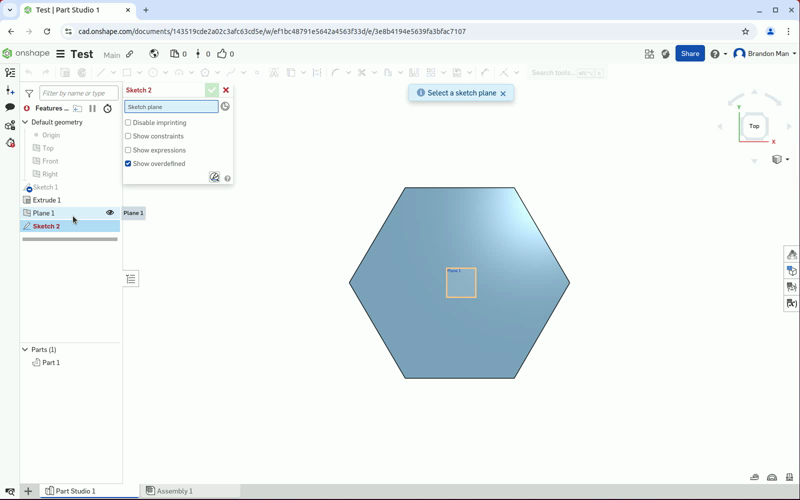
click(73, 215)
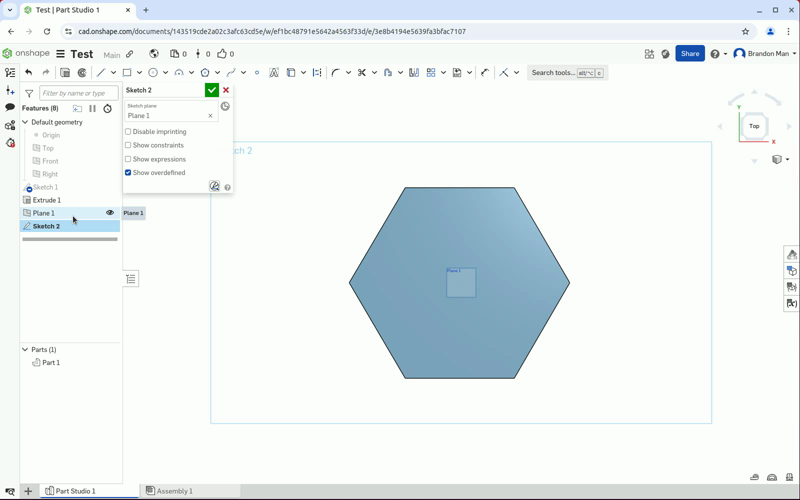
mouse_move(73, 352)
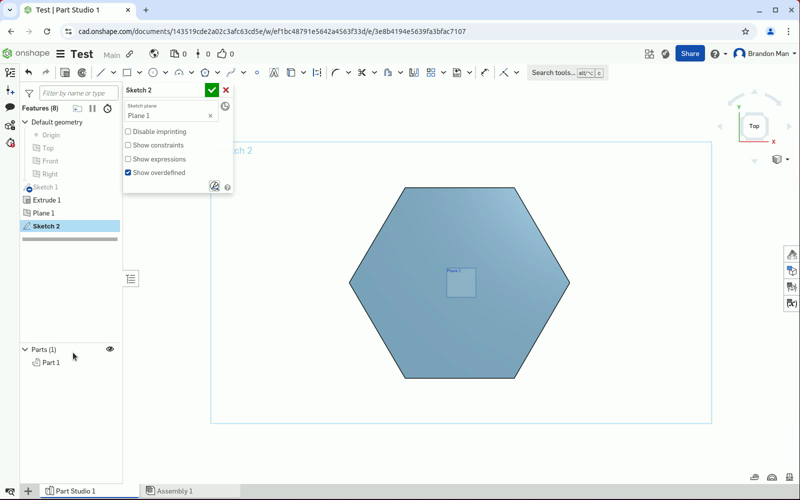
key(y)
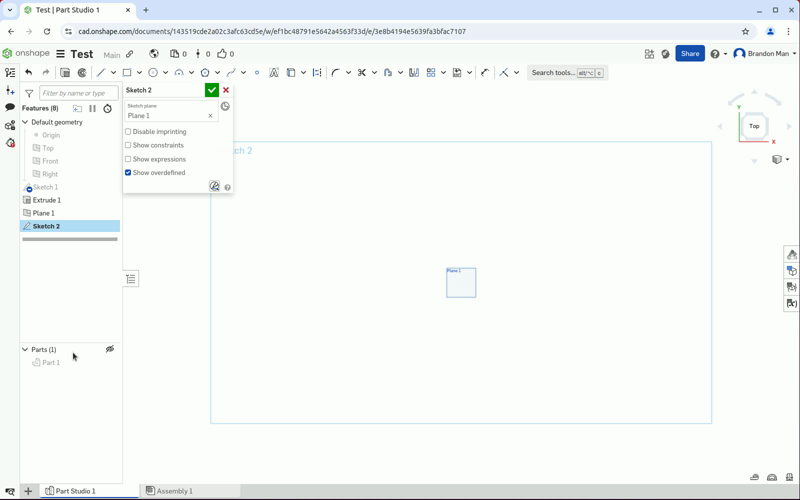
key(c)
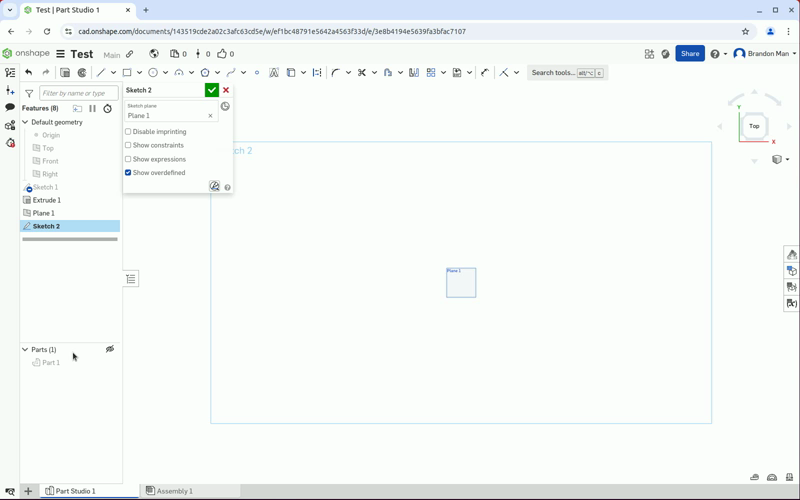
key_down(shift)
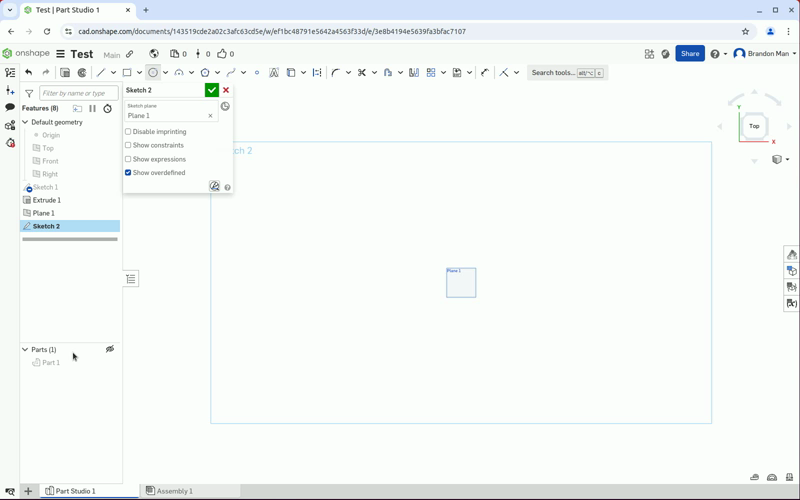
mouse_move(461, 282)
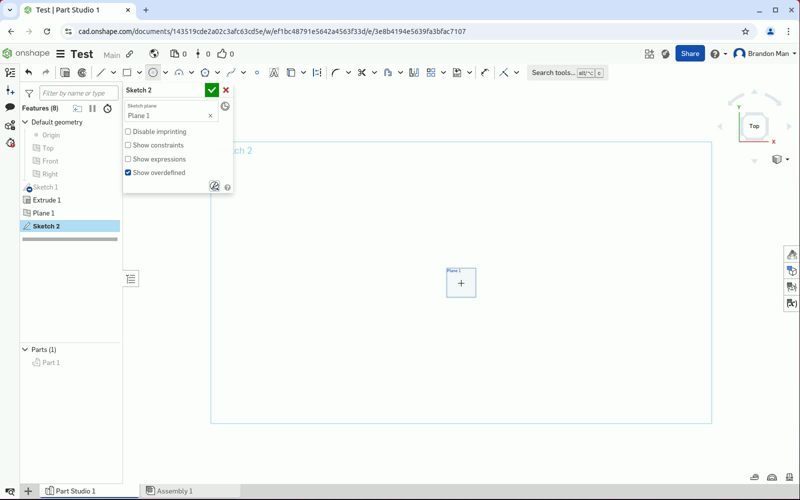
click(461, 282)
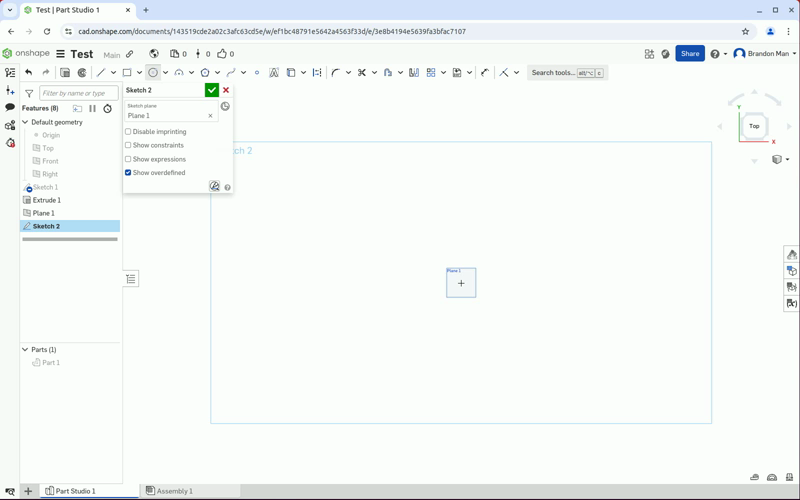
key_up(shift)
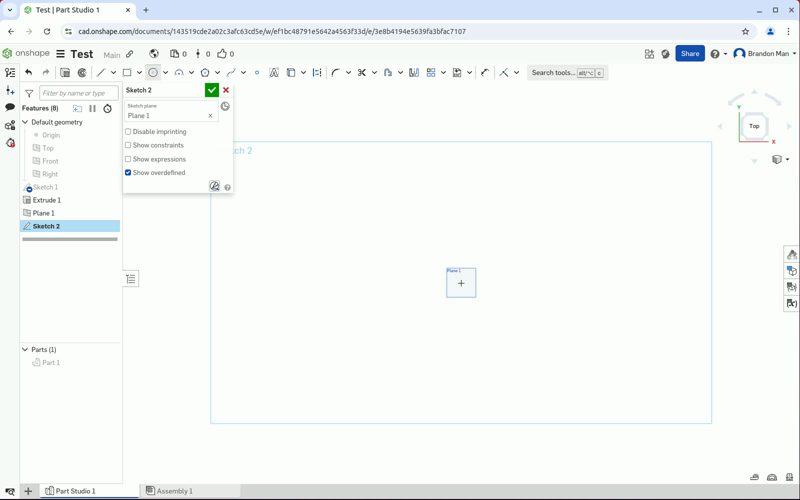
mouse_move(552, 282)
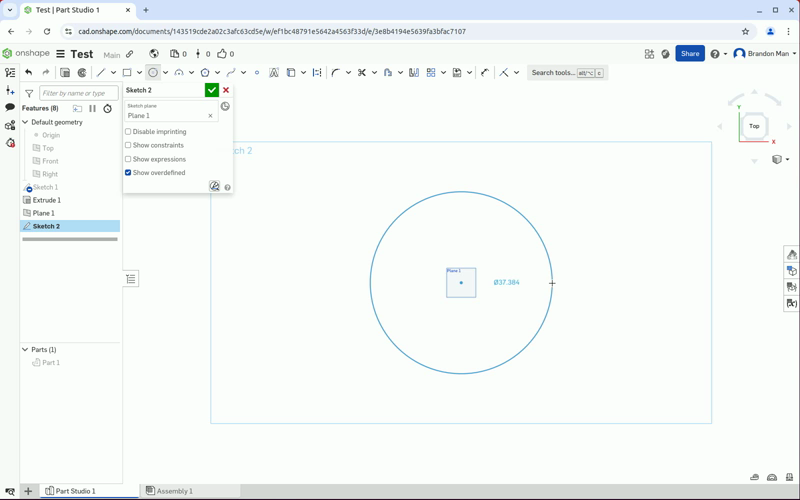
click(552, 282)
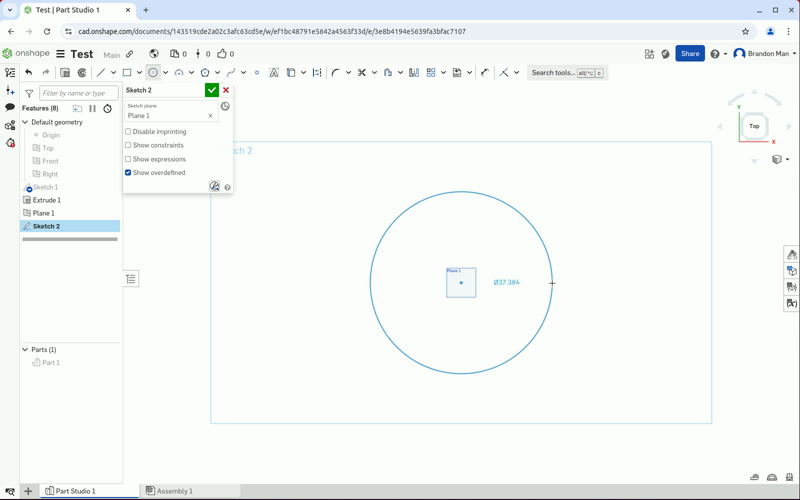
key(esc)
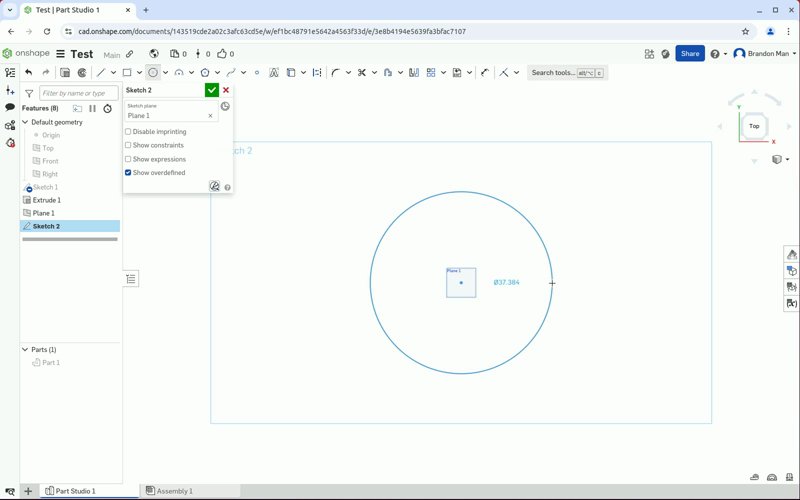
mouse_move(409, 240)
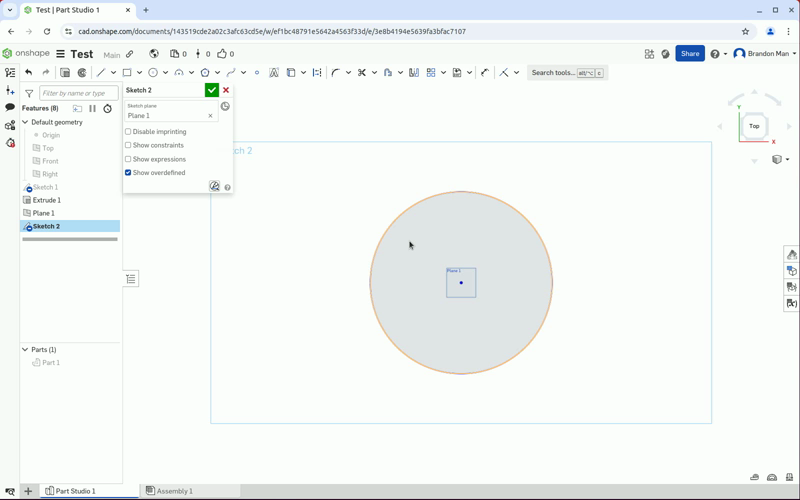
click(409, 240)
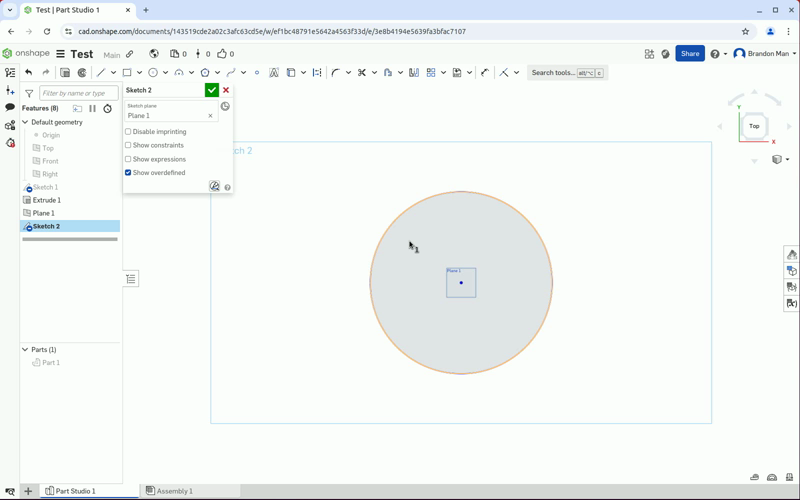
mouse_move(73, 352)
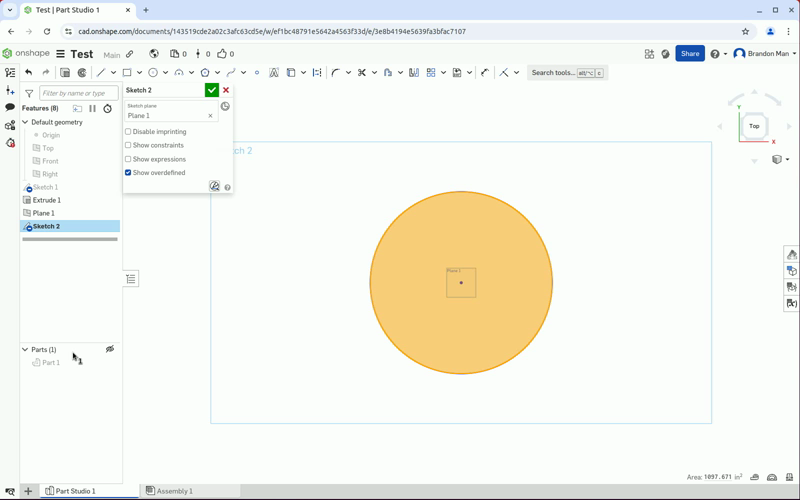
key(shift+y)
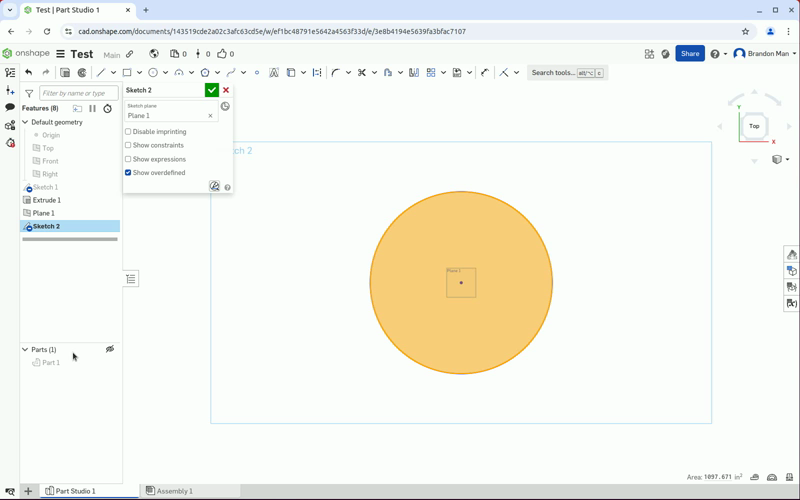
key(shift+e)
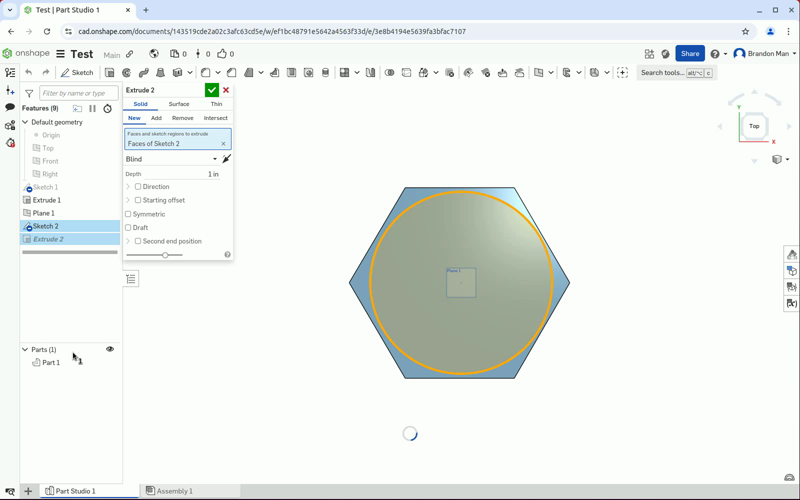
mouse_move(143, 106)
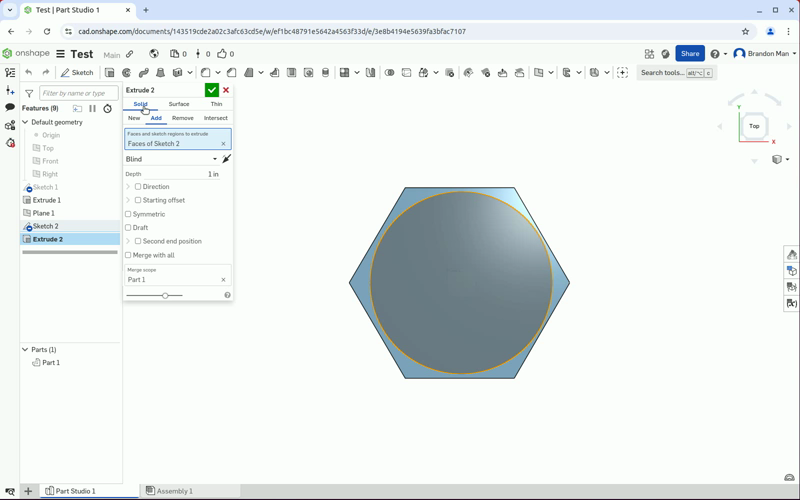
click(143, 106)
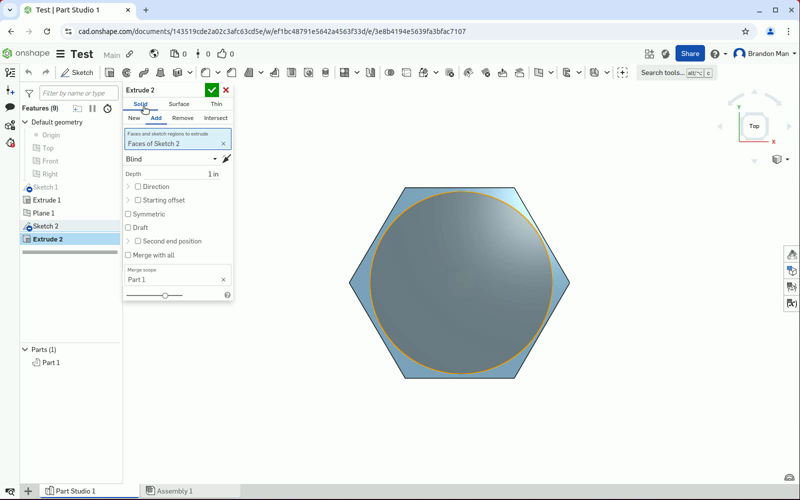
mouse_move(137, 120)
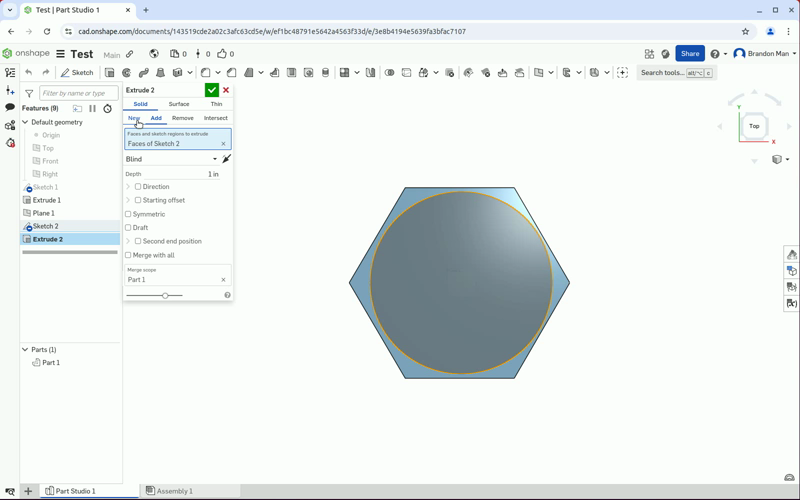
click(137, 120)
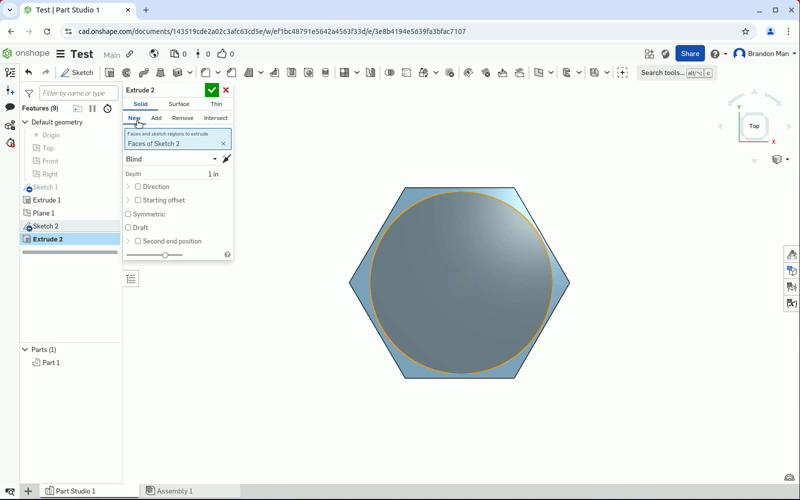
key(tab, 4)
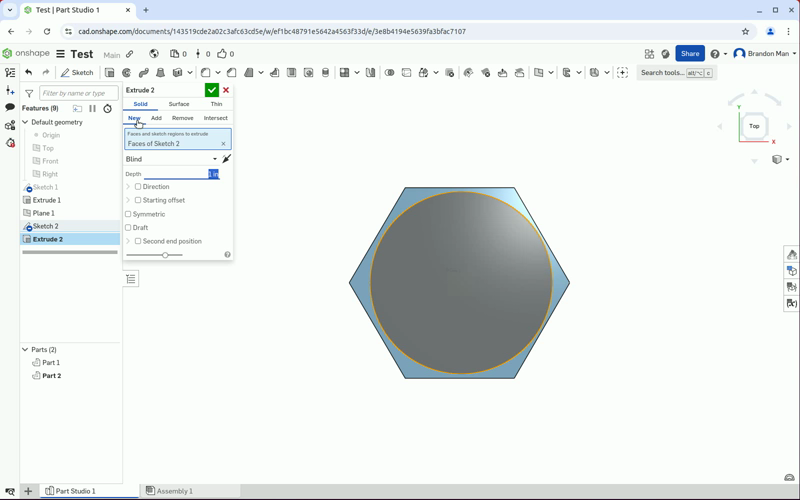
text(7.703)
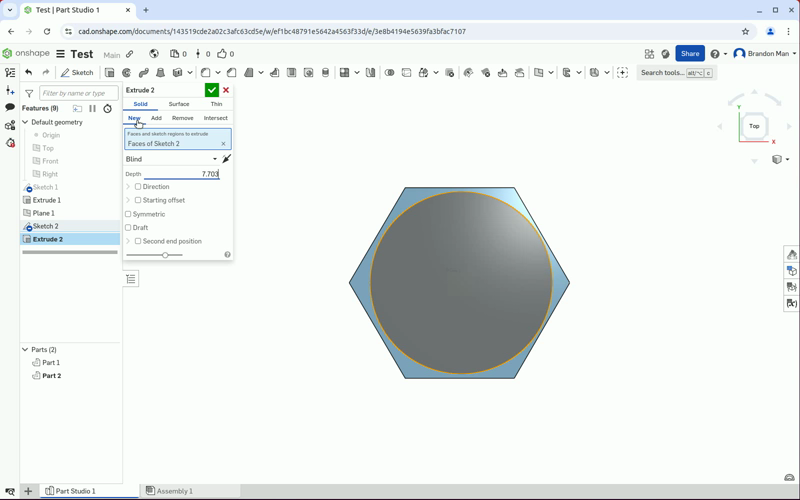
key(enter)
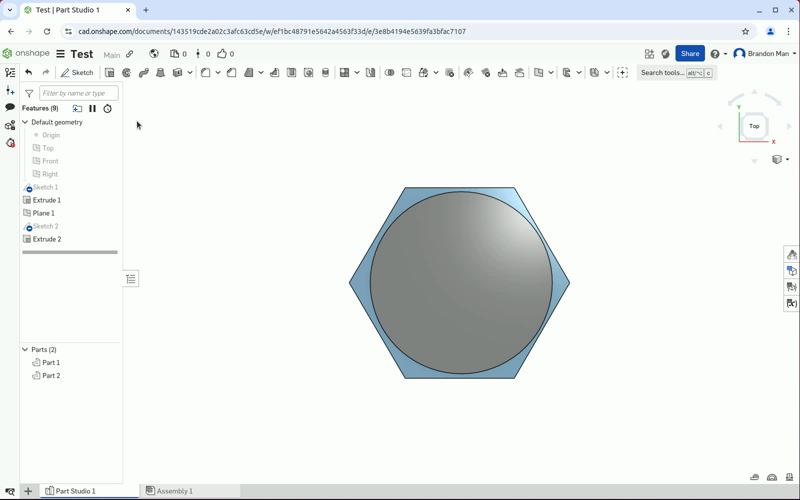
key(shift+h)
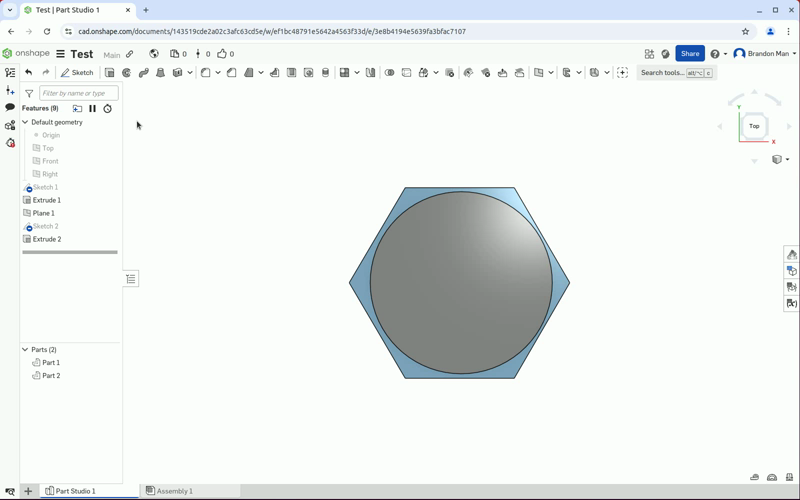
key(shift+h)
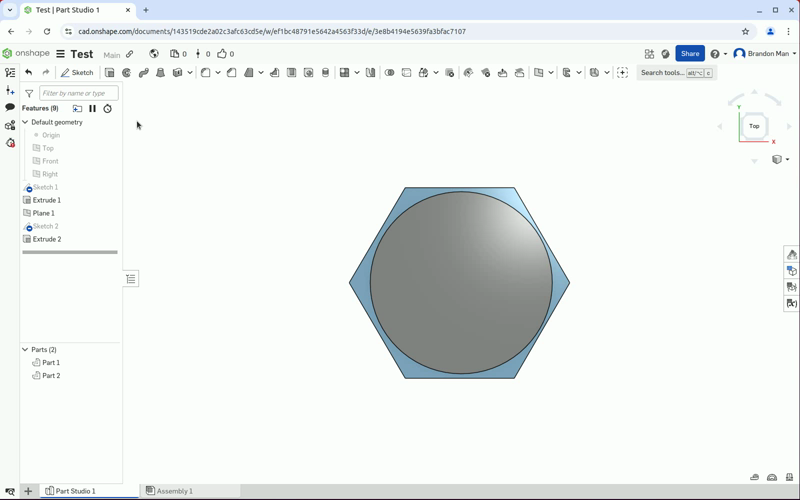
key(shift+7)
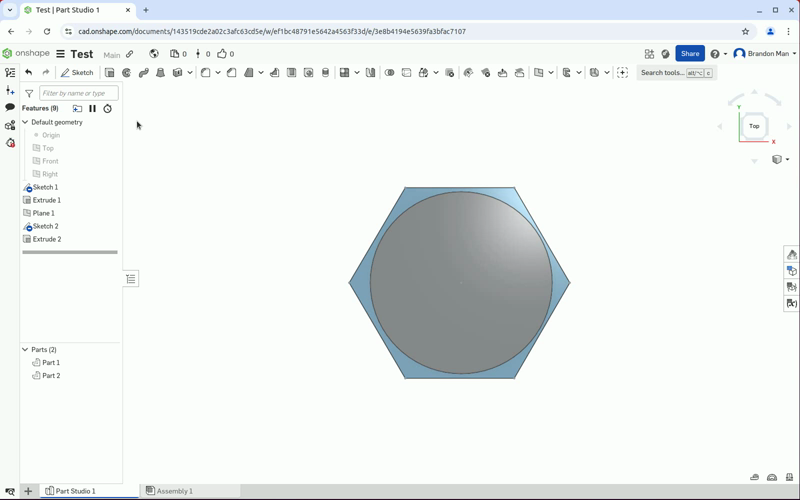
key(up, 3)
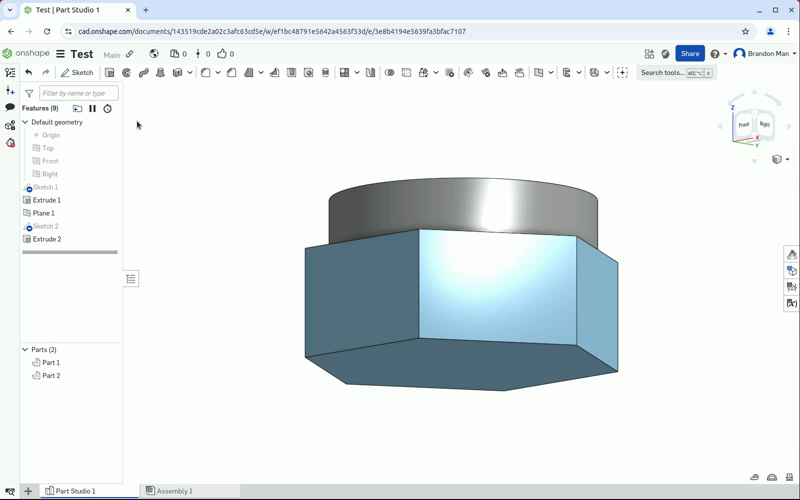
key(left, 3)
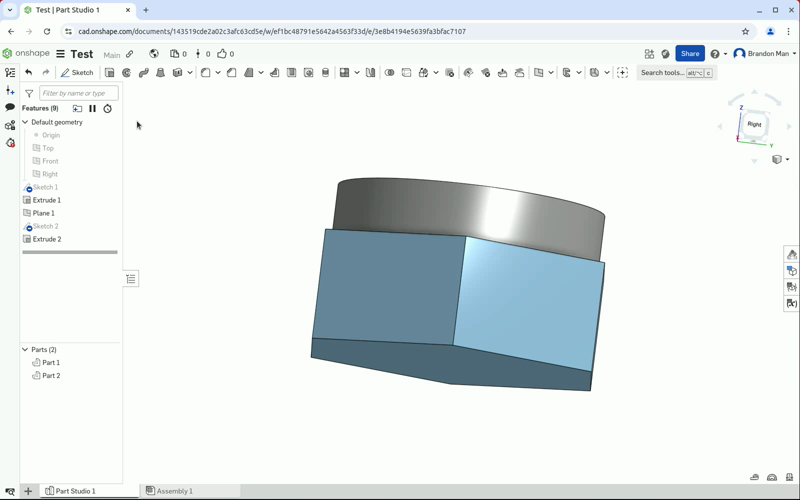
key(right, 3)
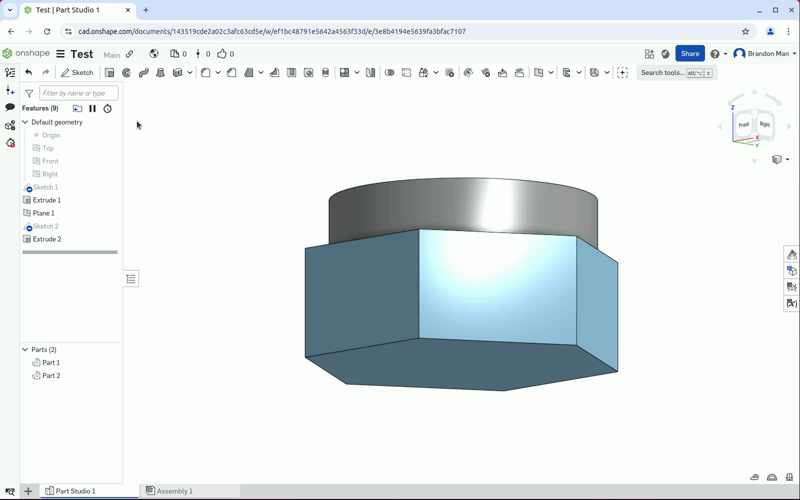
key(down, 3)
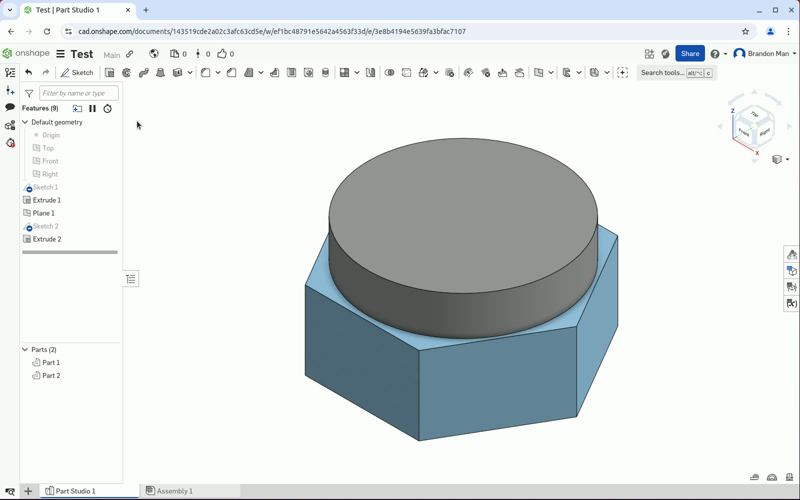
mouse_move(73, 189)
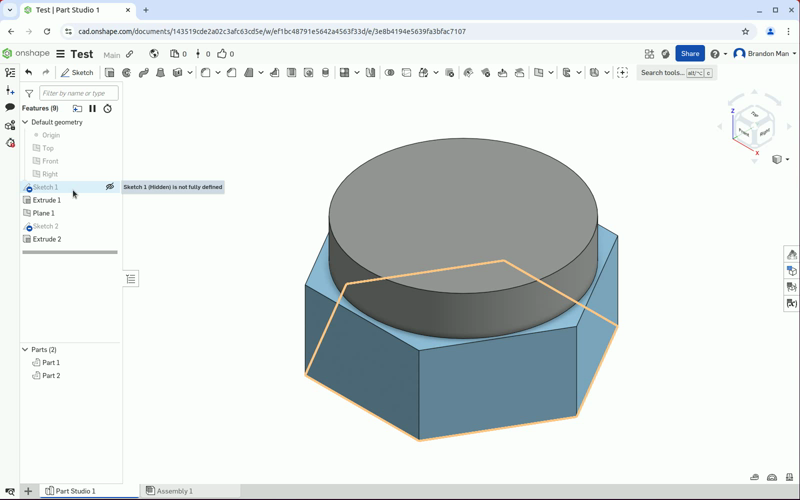
click(73, 189)